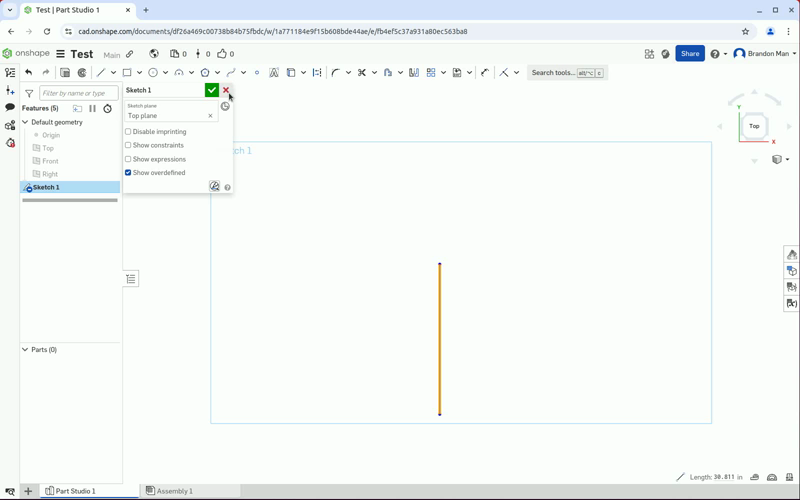
key(shift+h)
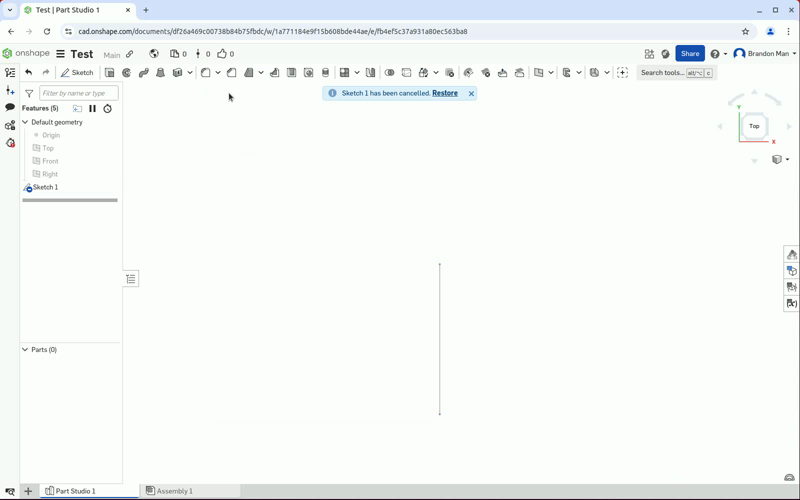
key(shift+s)
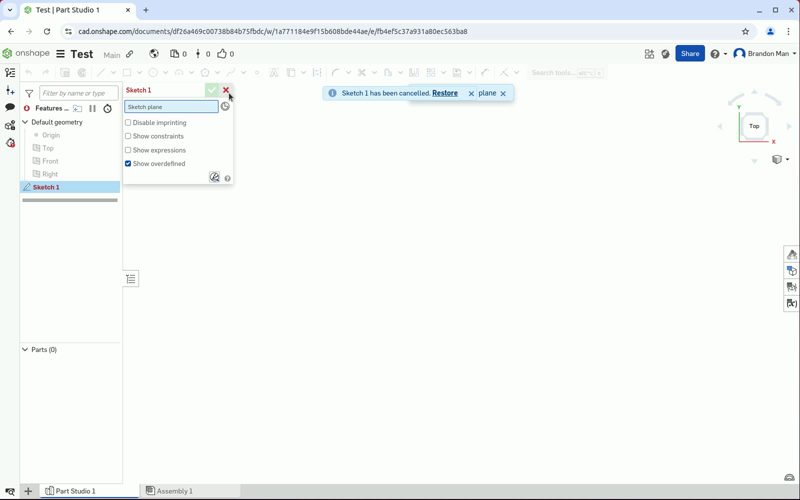
mouse_move(73, 150)
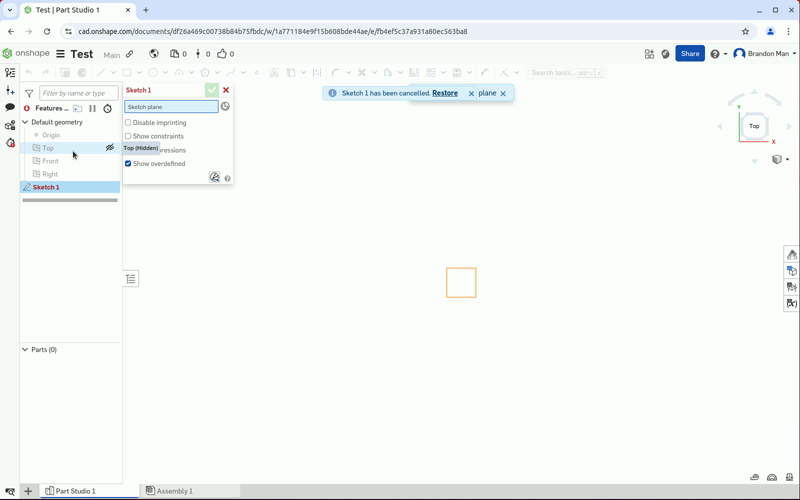
click(73, 150)
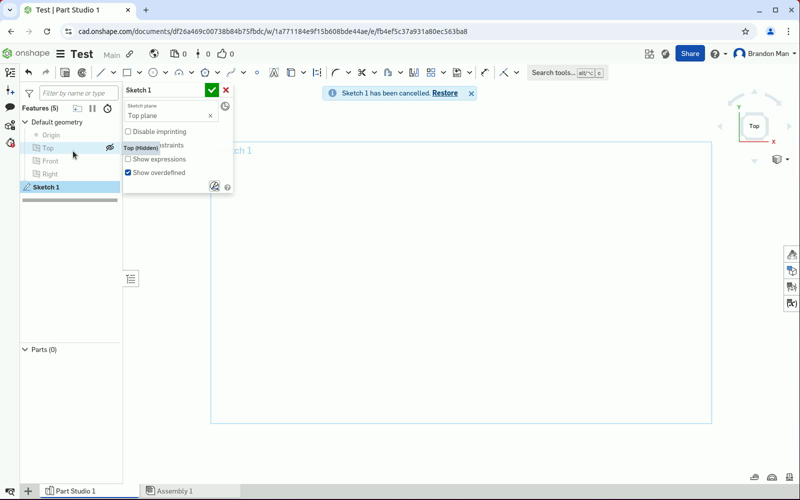
mouse_move(73, 352)
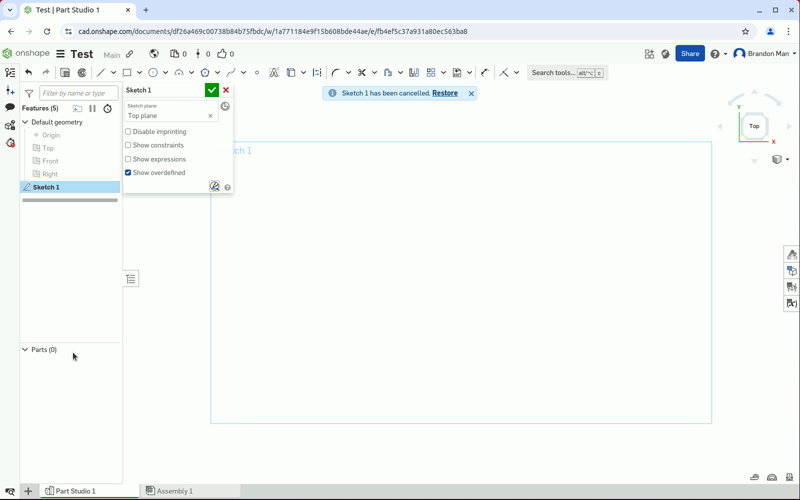
key(y)
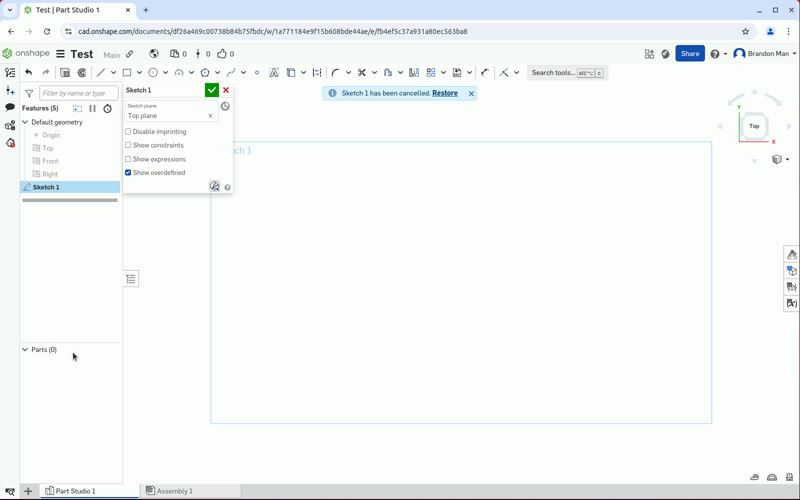
key(a)
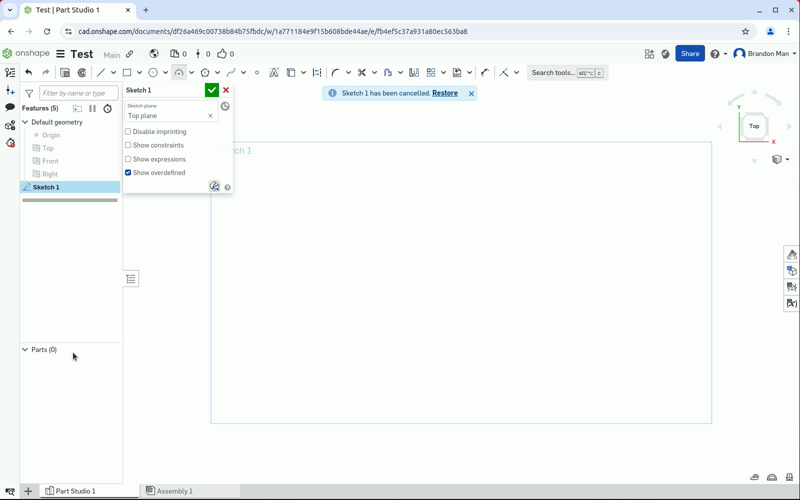
key_down(shift)
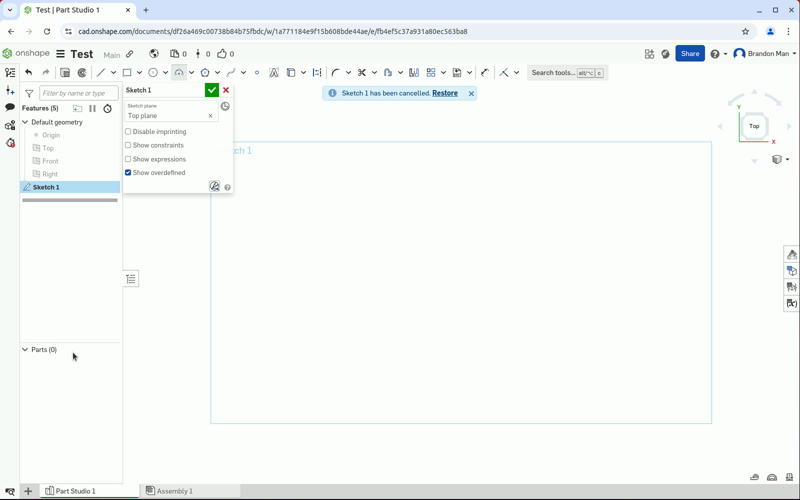
mouse_move(460, 320)
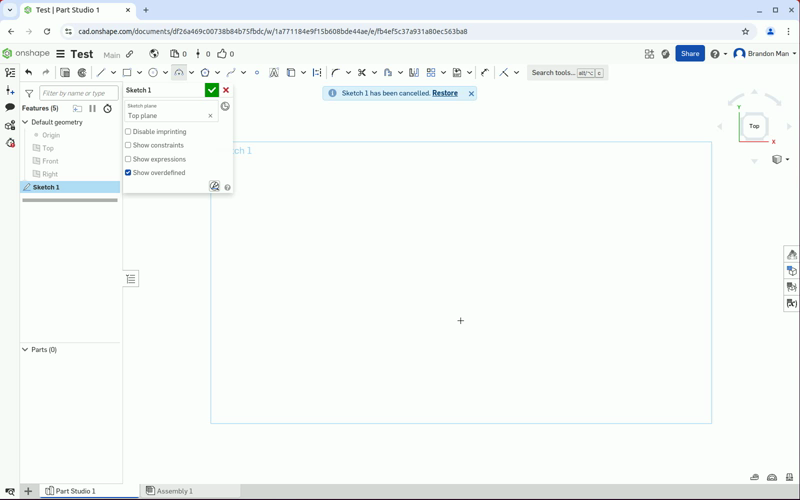
click(460, 320)
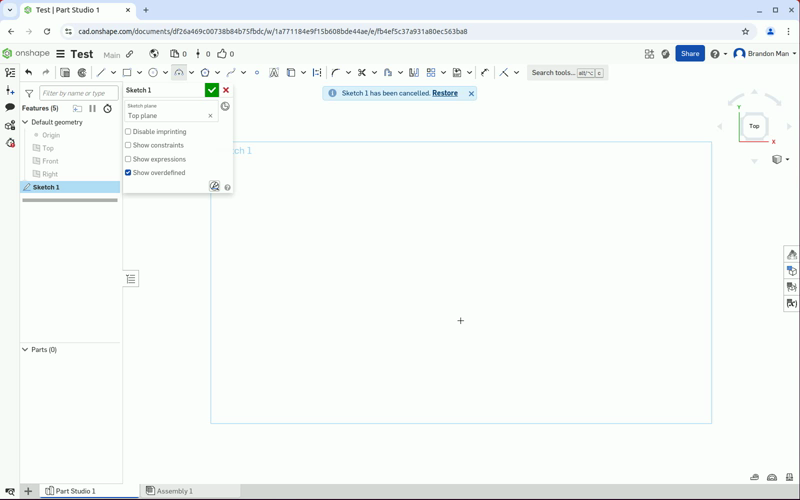
key_up(shift)
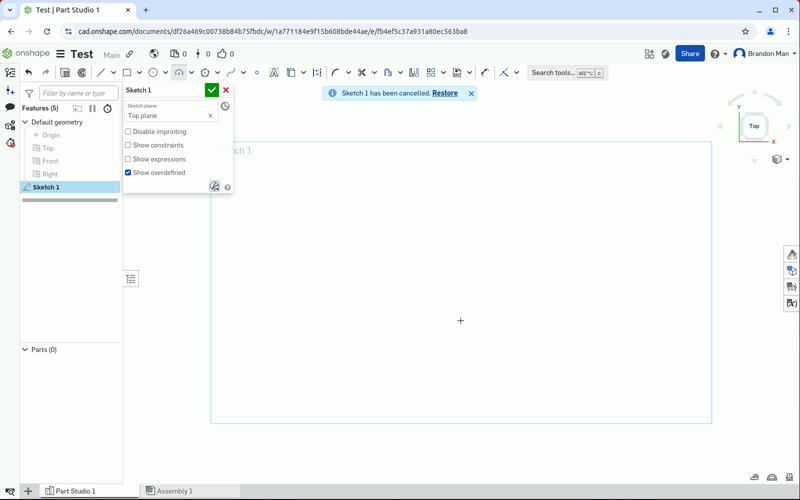
key_down(shift)
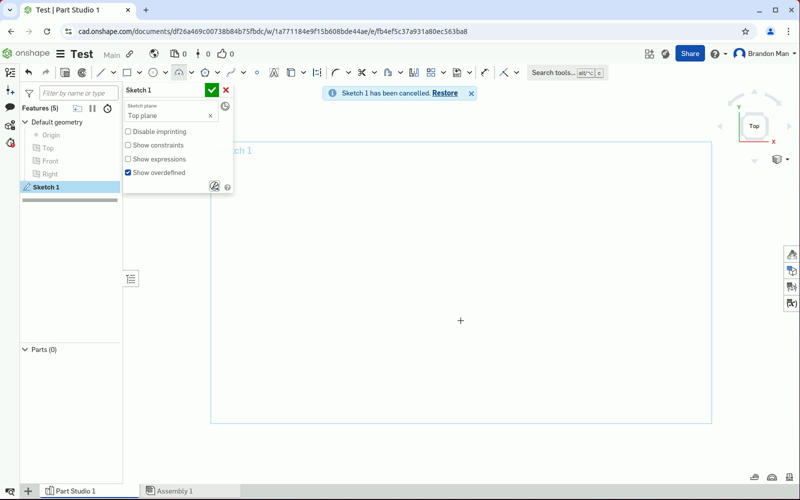
mouse_move(473, 333)
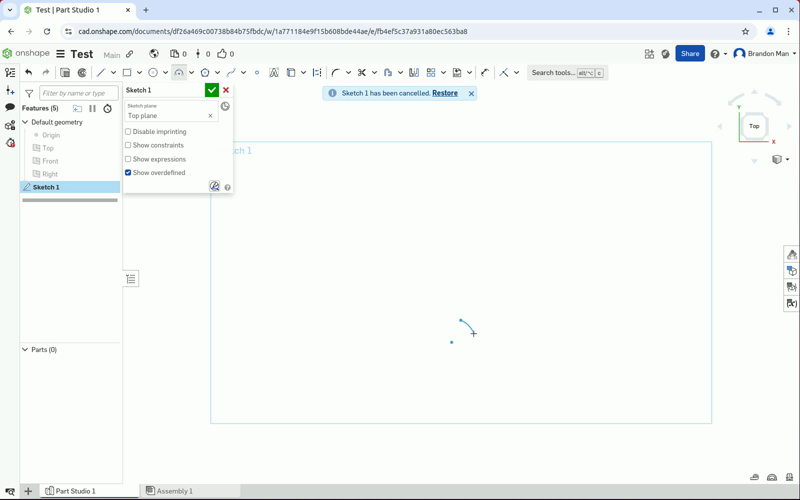
click(473, 333)
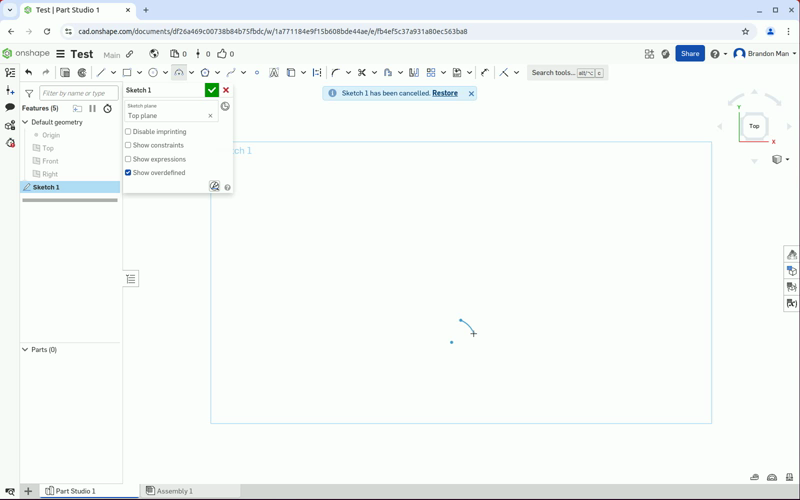
mouse_move(464, 329)
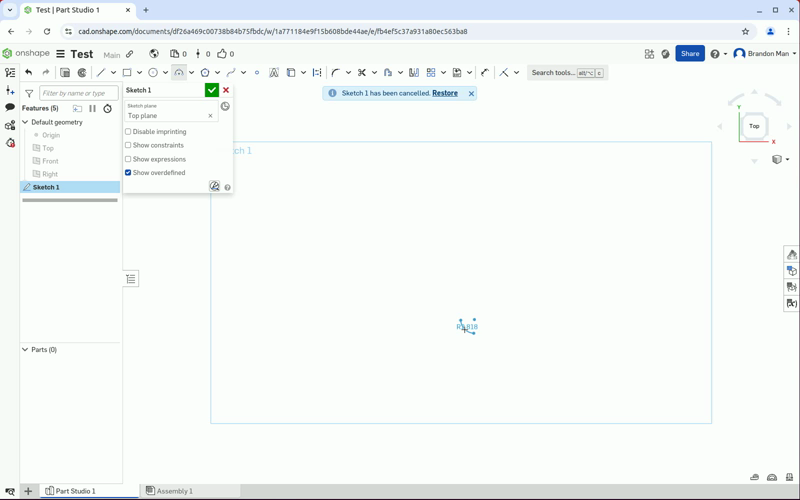
click(464, 329)
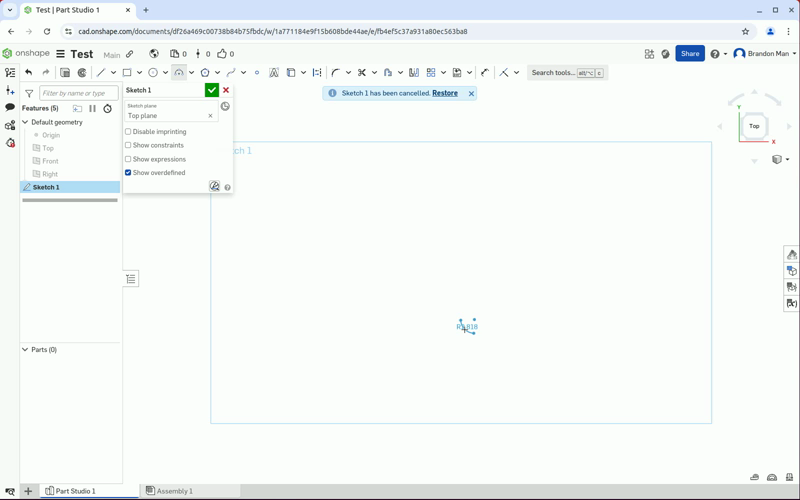
key_up(shift)
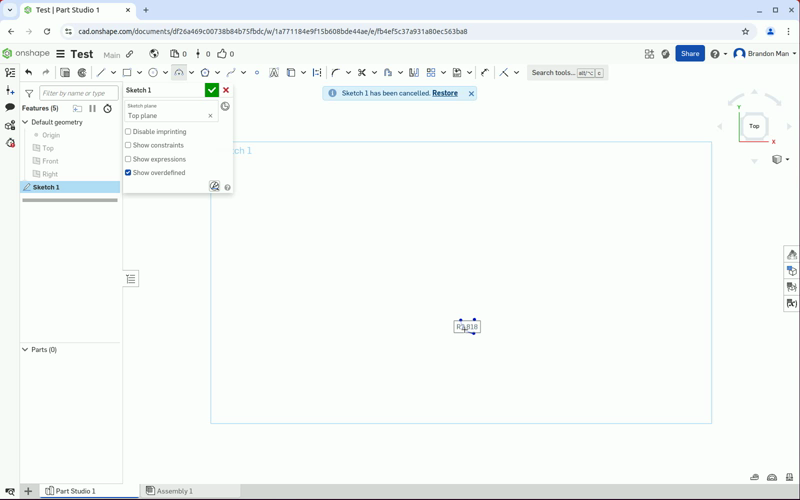
key(esc)
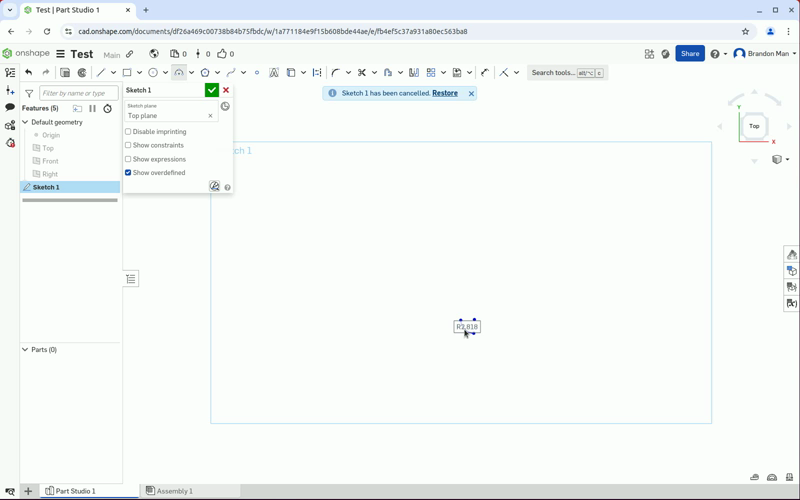
key(l)
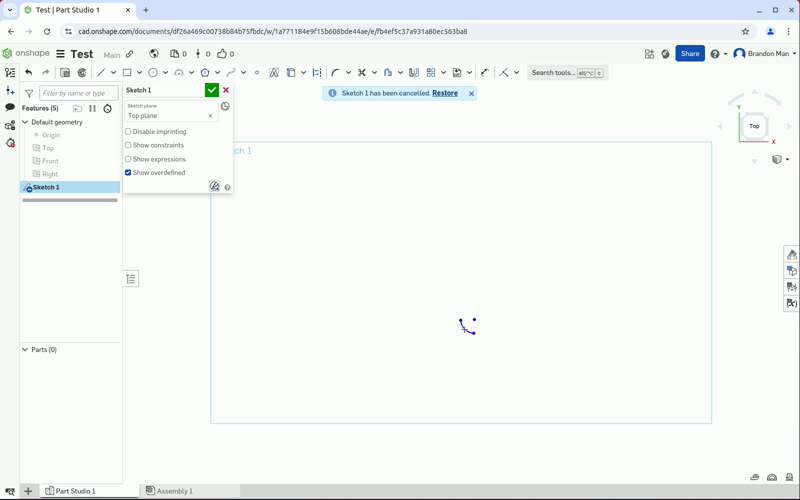
mouse_move(473, 333)
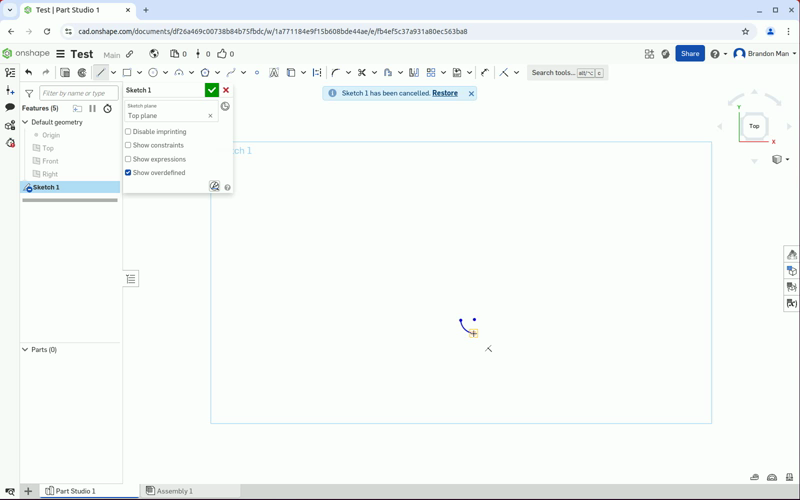
click(473, 333)
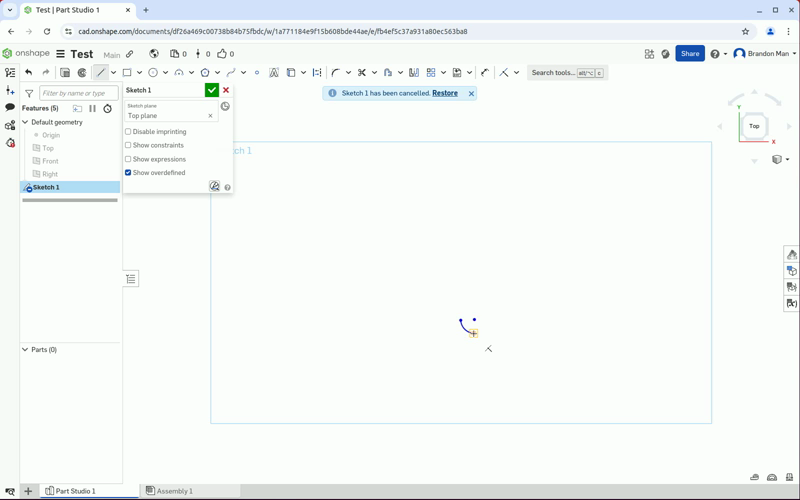
key_down(shift)
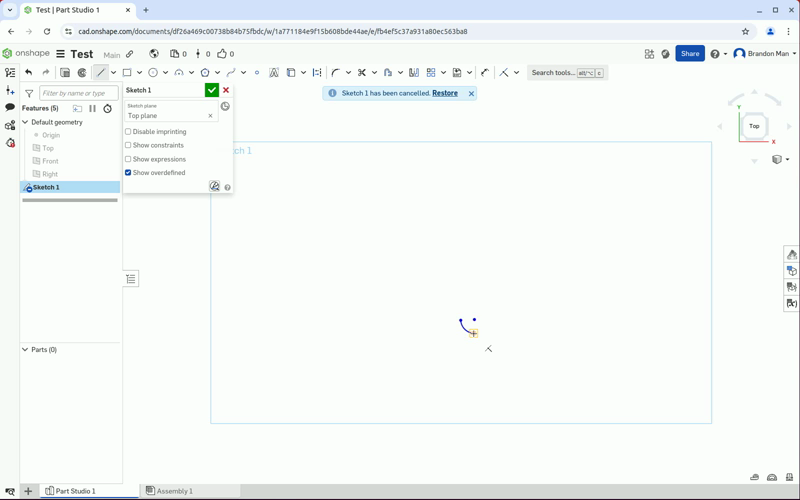
mouse_move(503, 333)
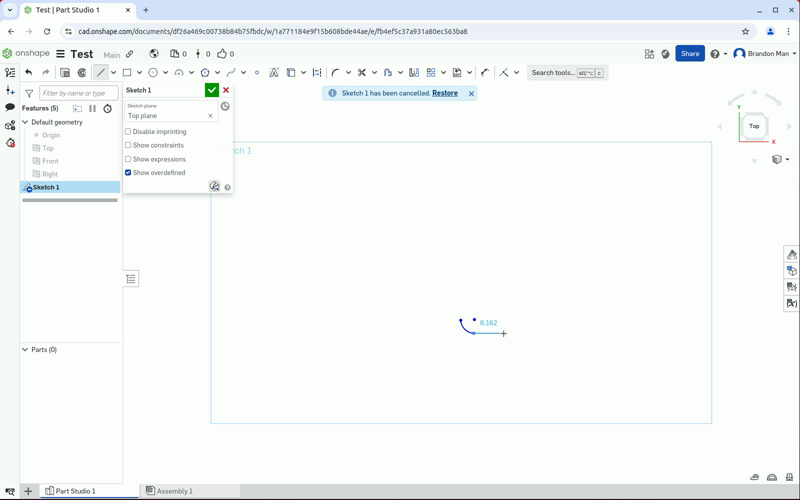
mouse_move(511, 333)
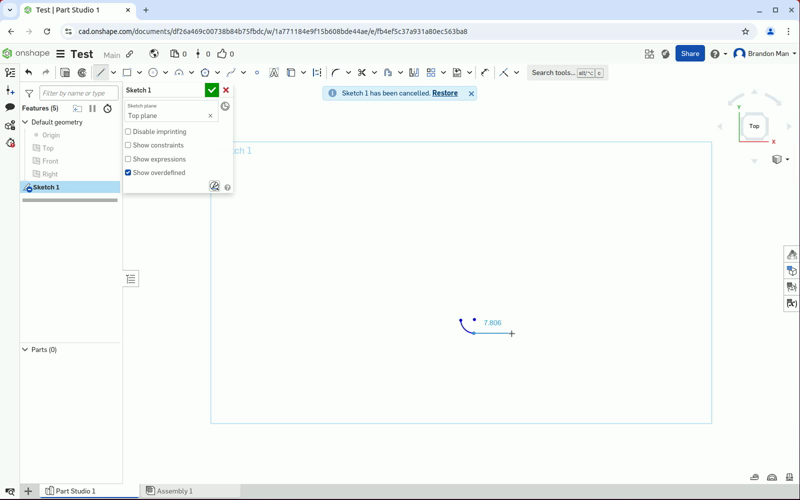
click(511, 333)
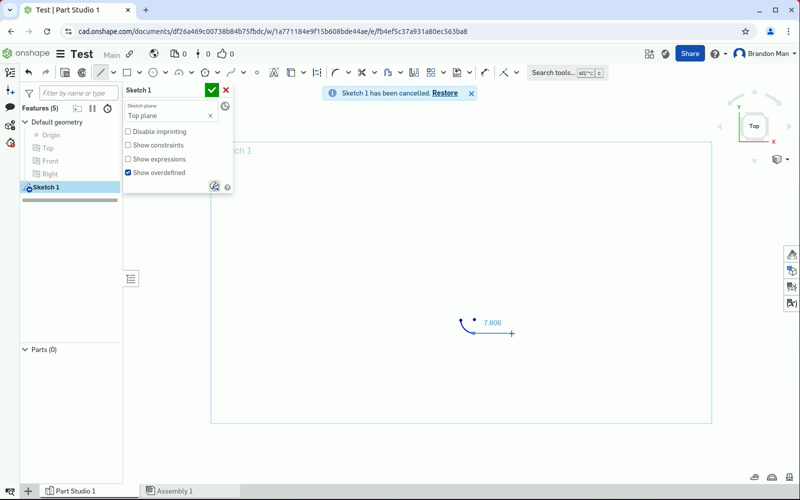
key_up(shift)
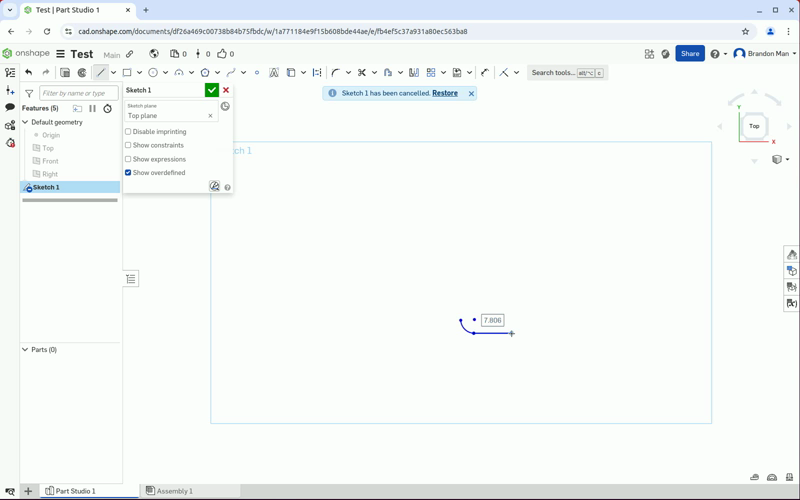
key_down(shift)
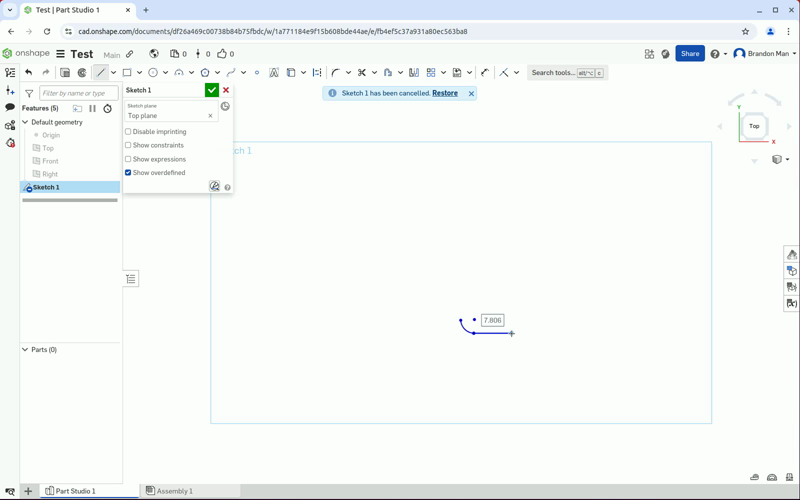
mouse_move(541, 333)
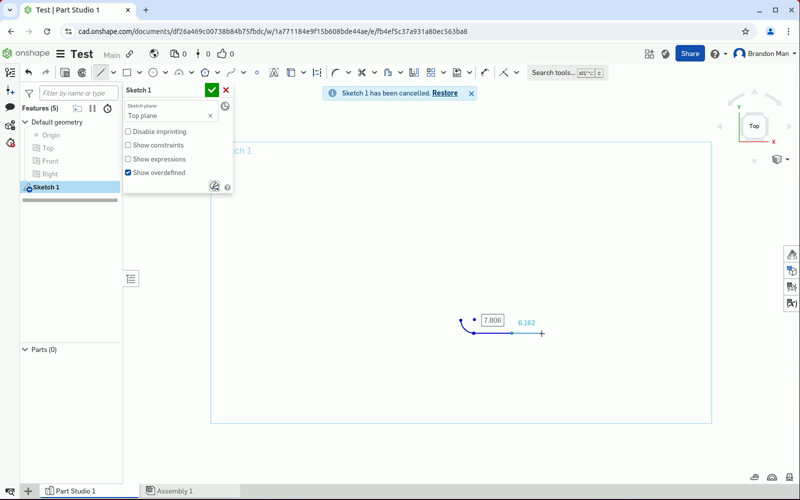
mouse_move(511, 282)
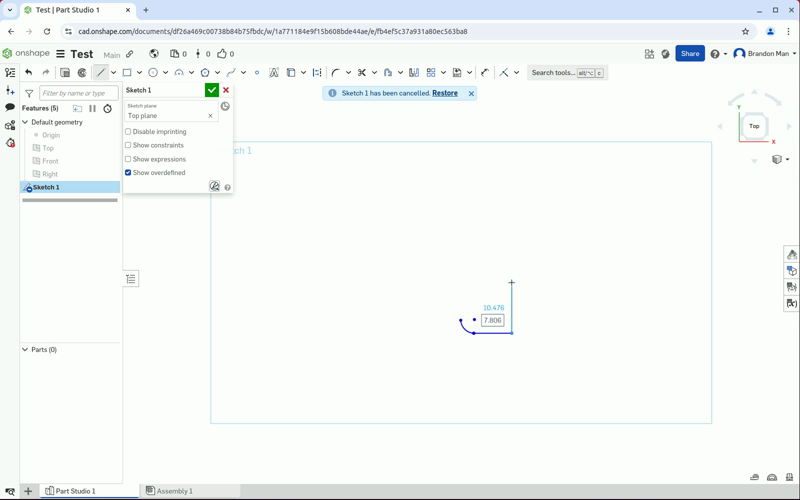
click(511, 282)
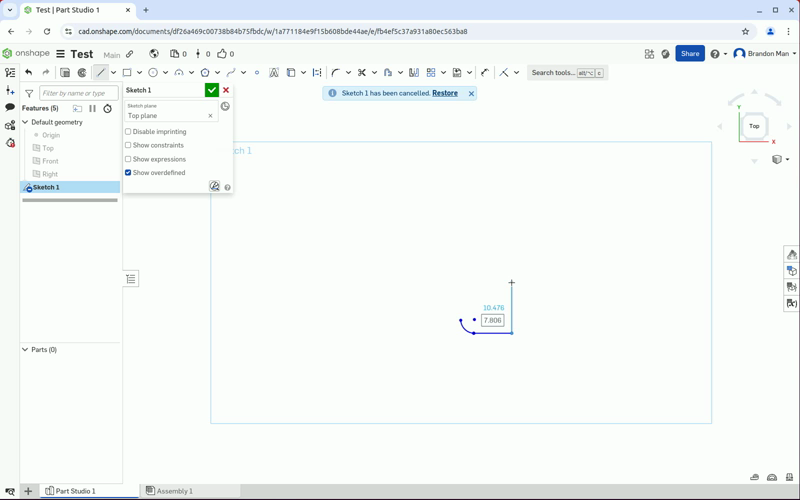
key_up(shift)
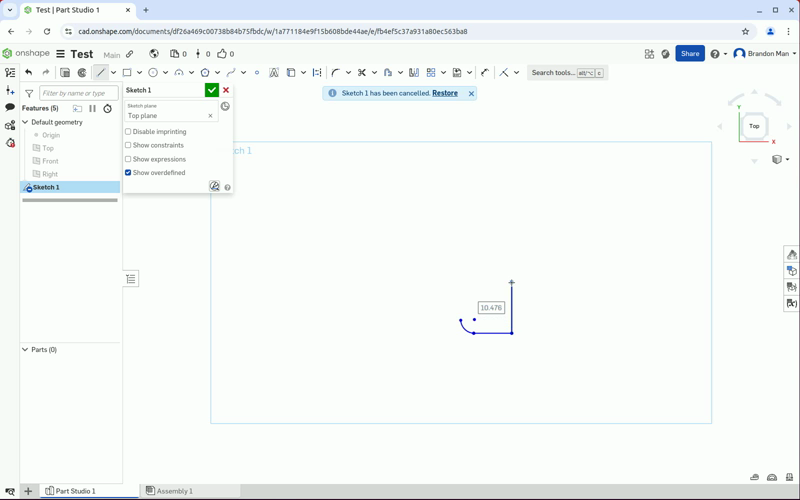
key_down(shift)
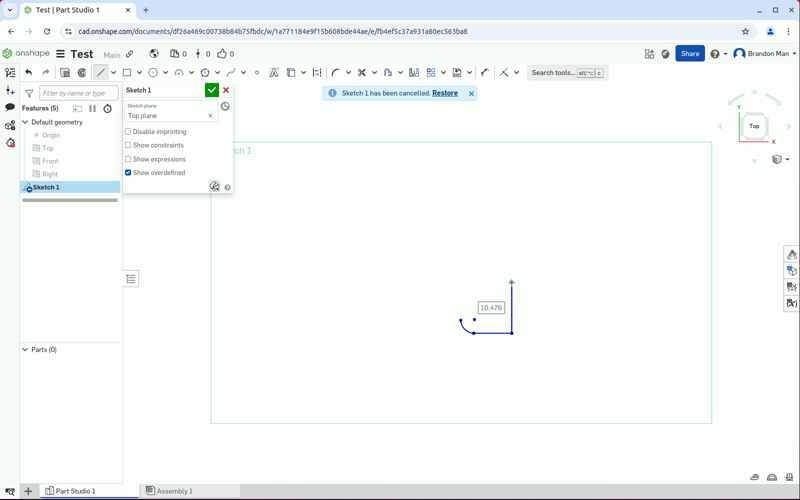
mouse_move(541, 282)
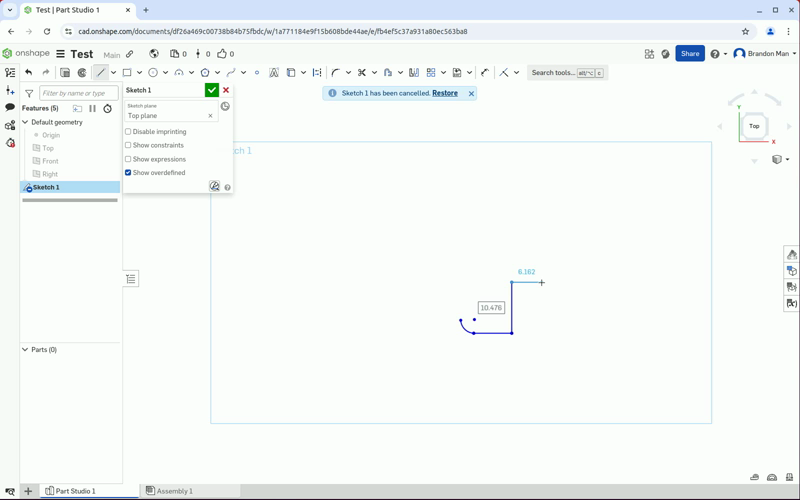
mouse_move(473, 282)
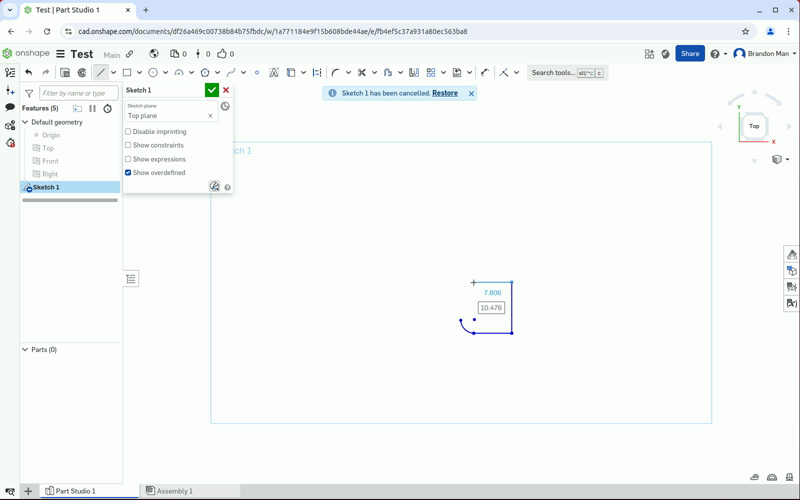
click(473, 282)
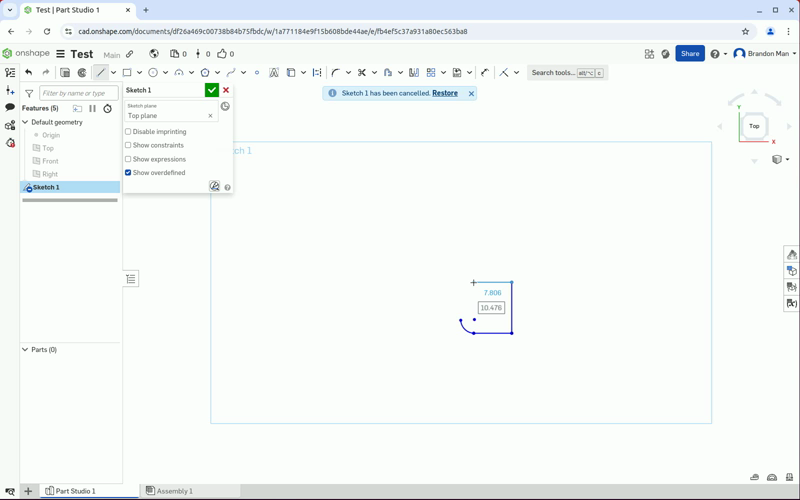
key_up(shift)
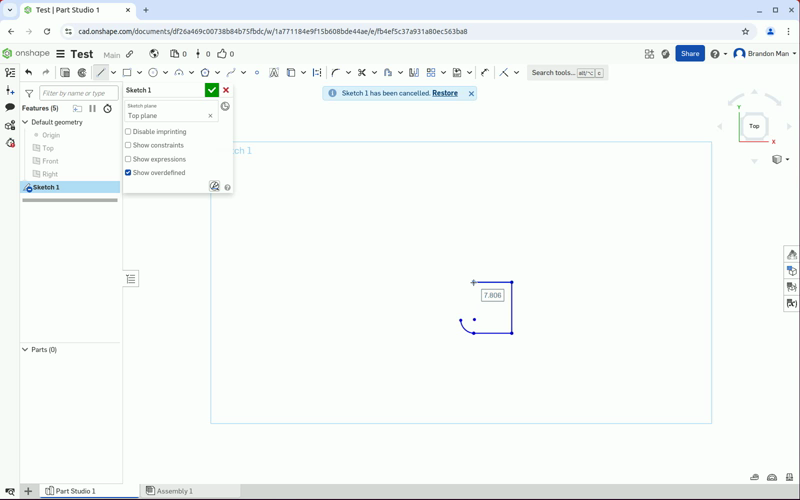
key(esc)
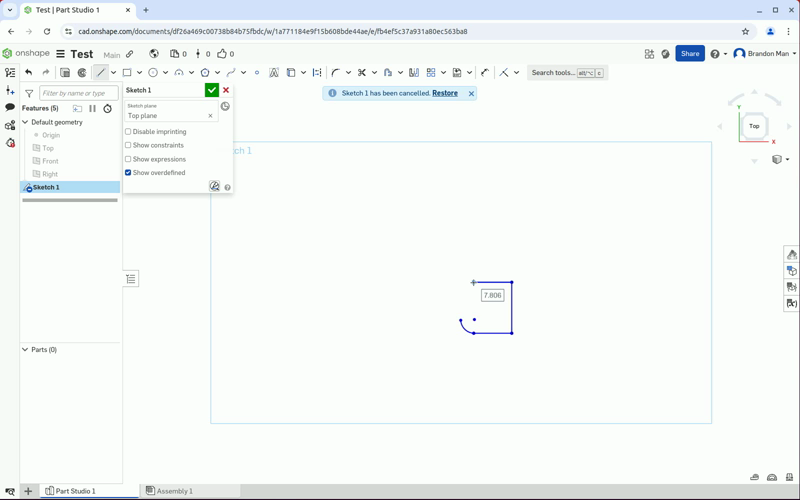
key(a)
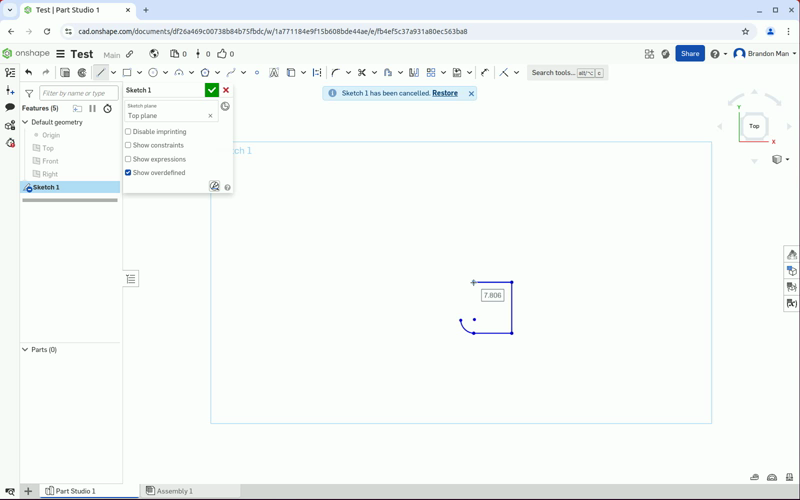
mouse_move(473, 282)
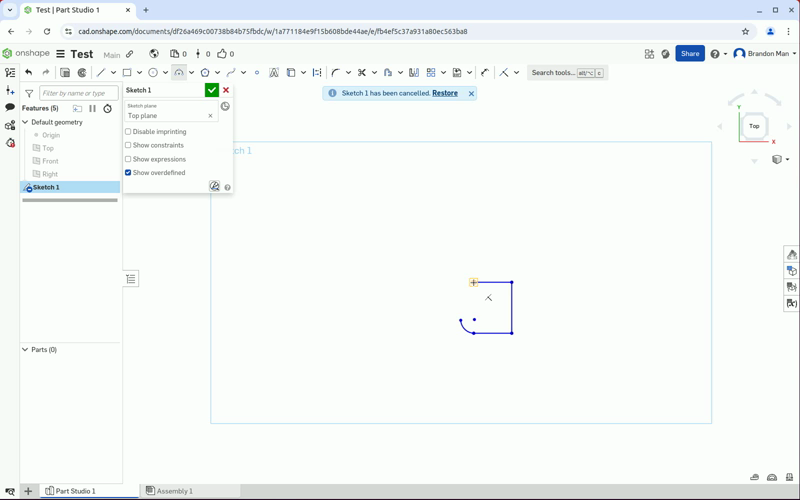
click(473, 282)
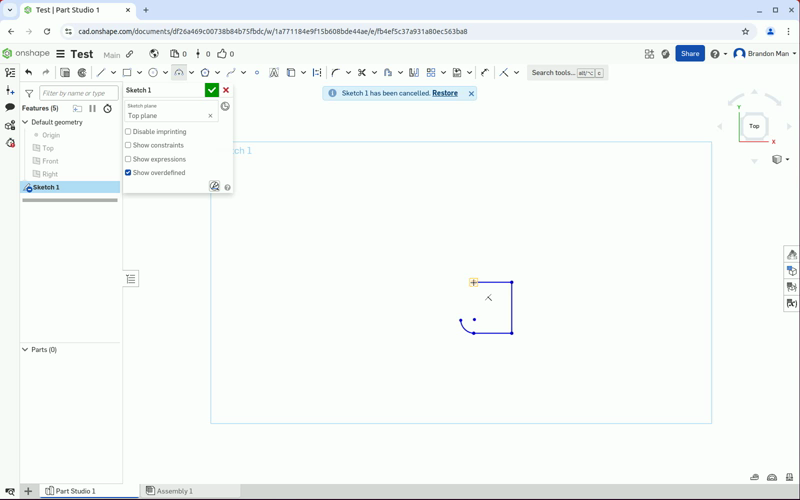
key_down(shift)
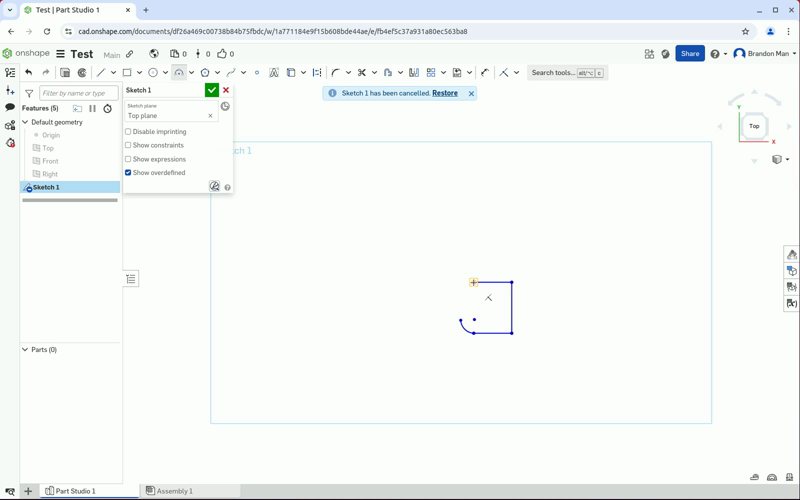
mouse_move(460, 294)
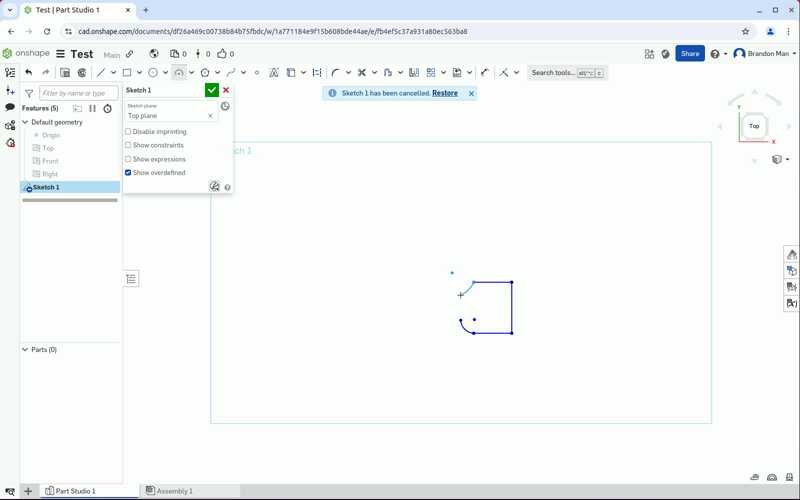
click(460, 294)
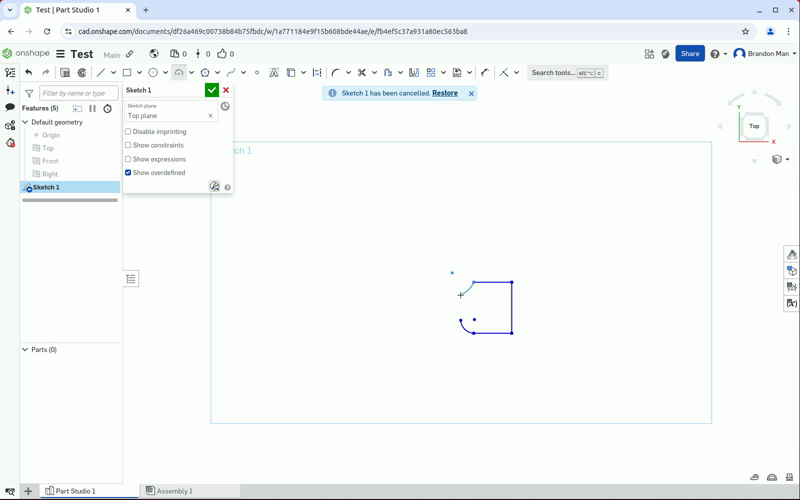
mouse_move(464, 285)
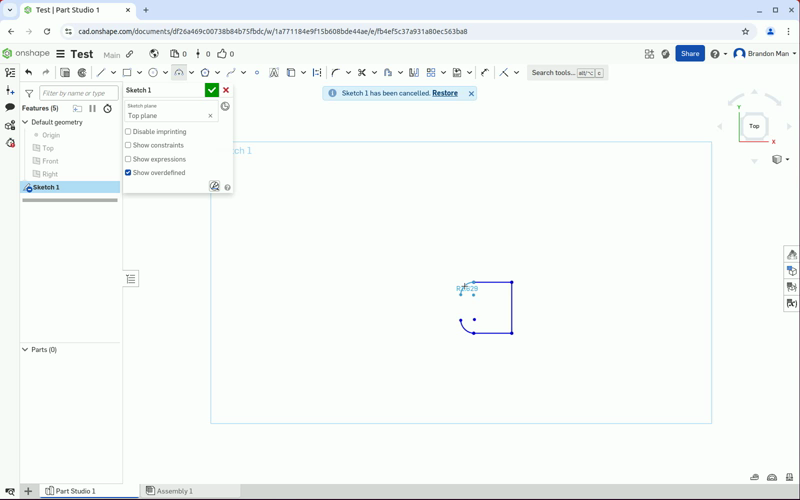
click(464, 285)
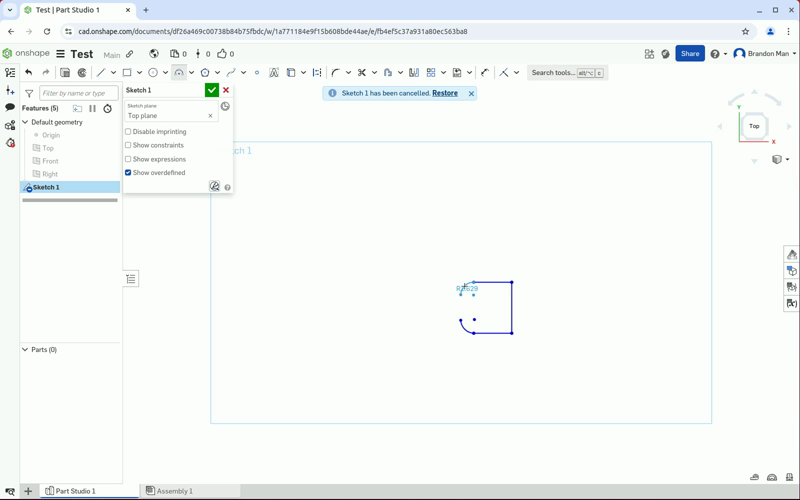
key_up(shift)
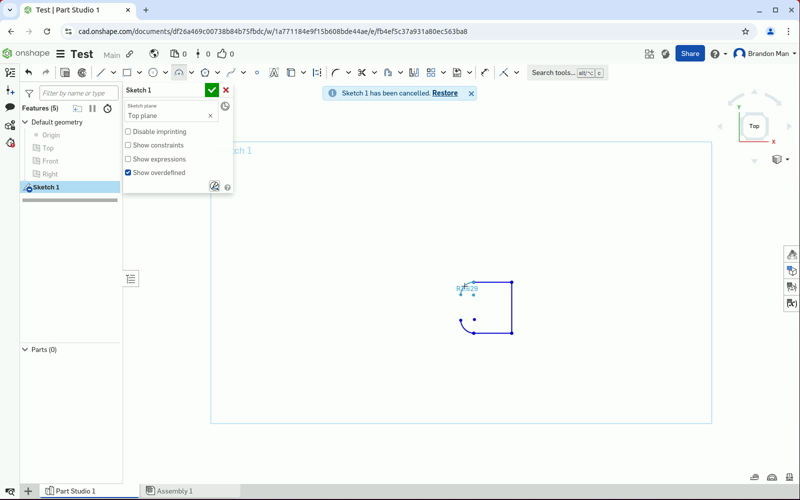
key(esc)
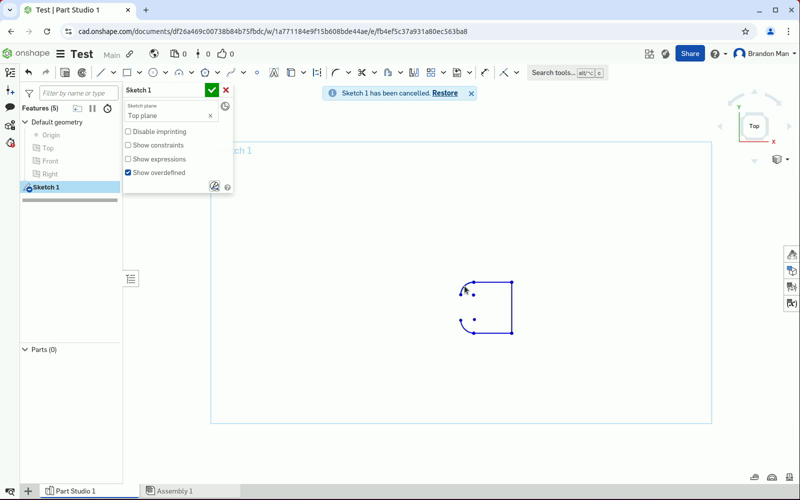
key(l)
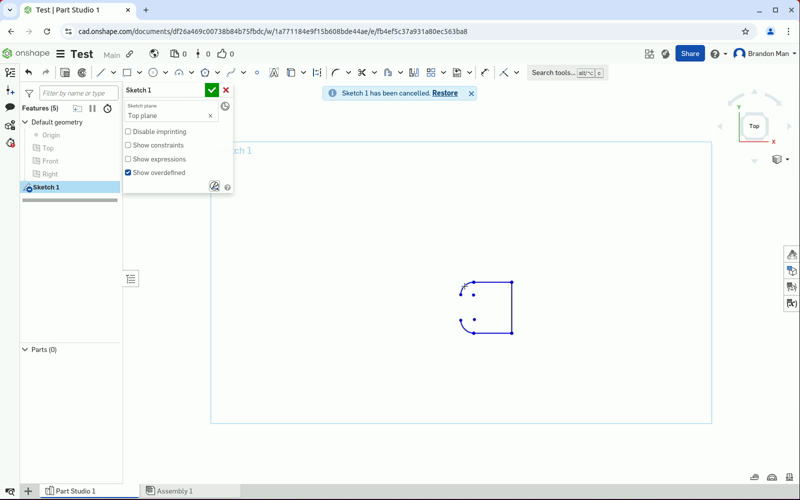
mouse_move(460, 294)
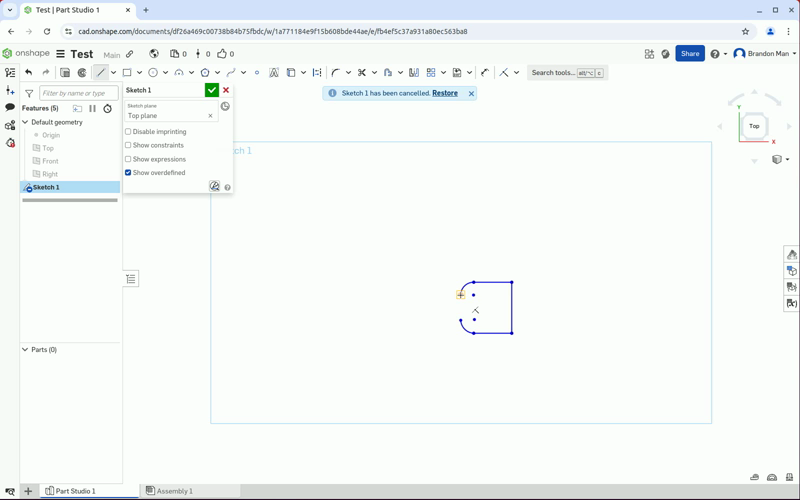
click(460, 294)
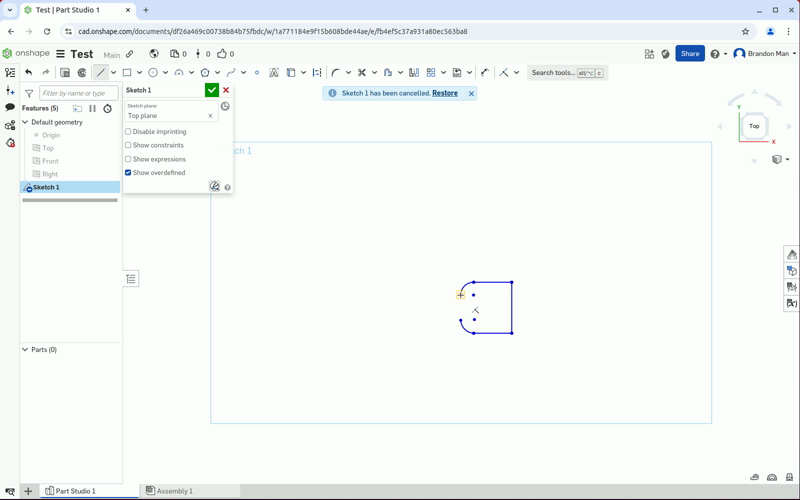
mouse_move(490, 294)
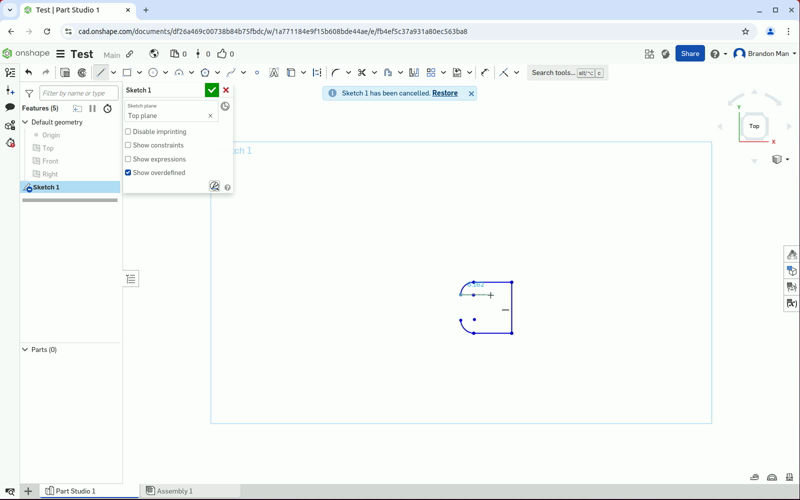
key_down(shift)
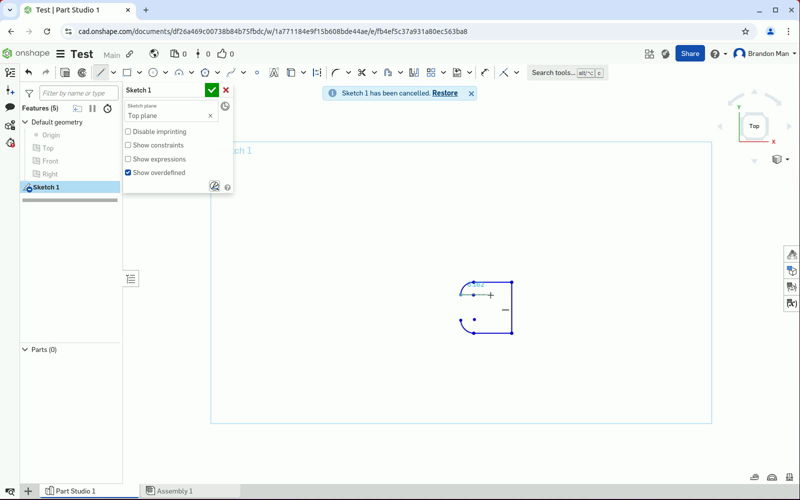
mouse_move(460, 320)
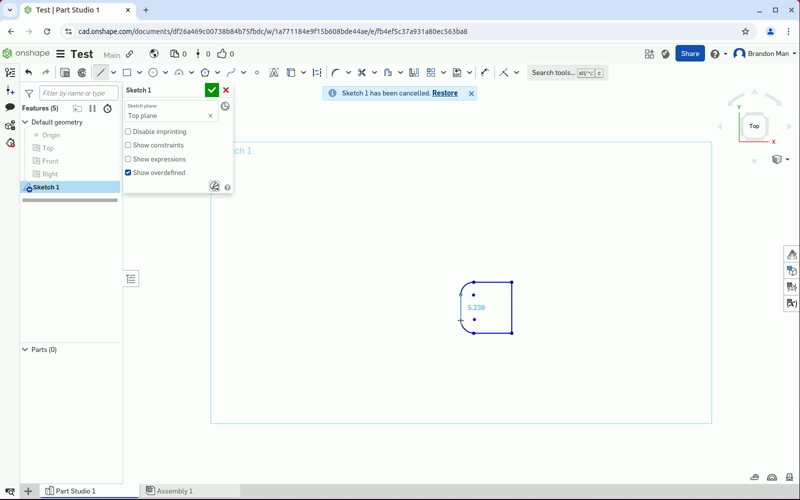
key_up(shift)
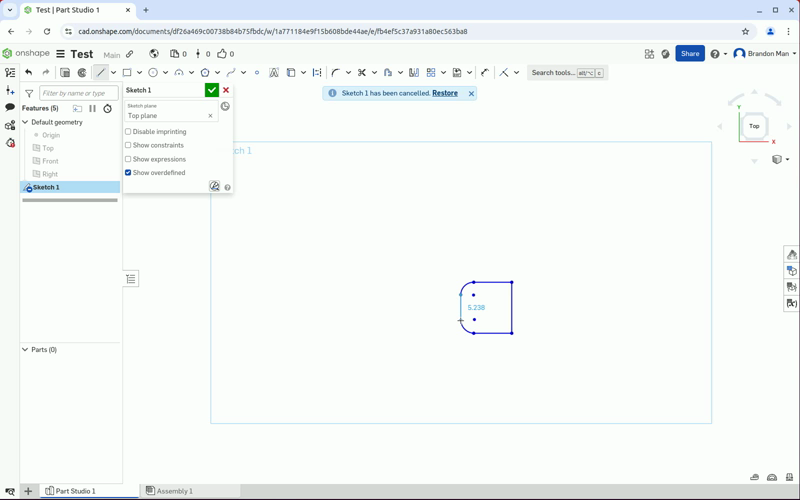
click(460, 320)
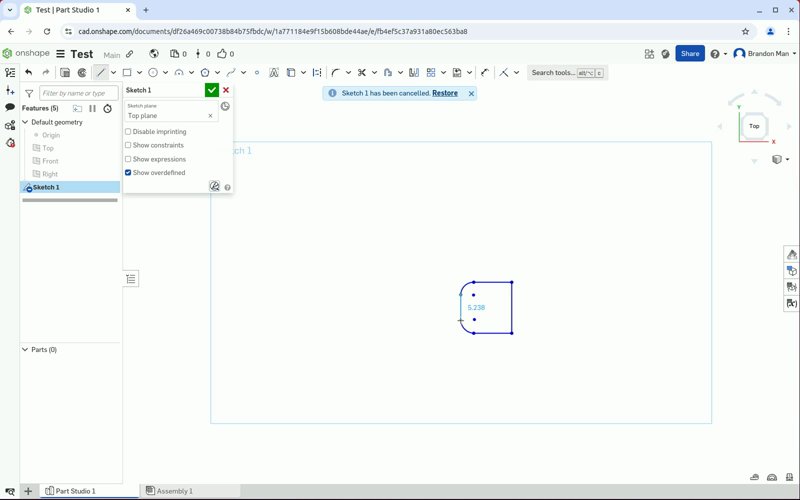
key(esc)
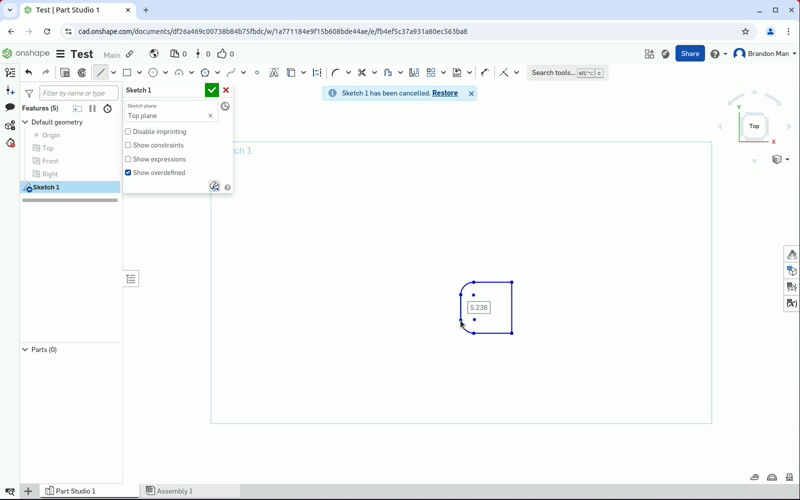
mouse_move(504, 291)
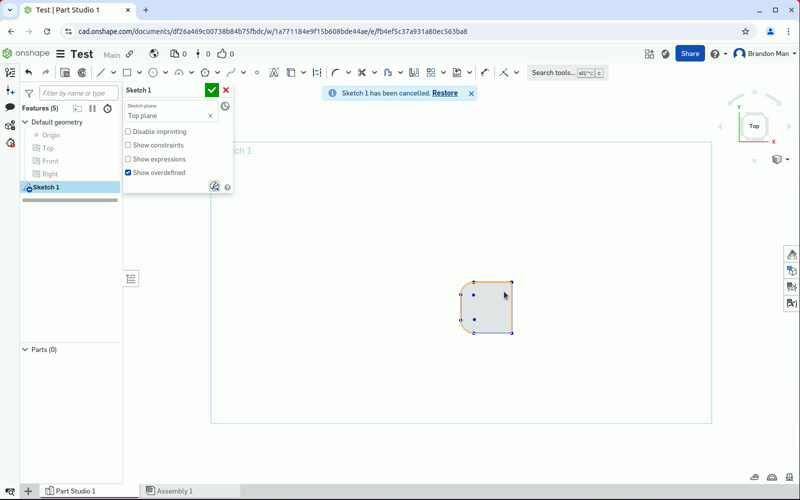
click(504, 291)
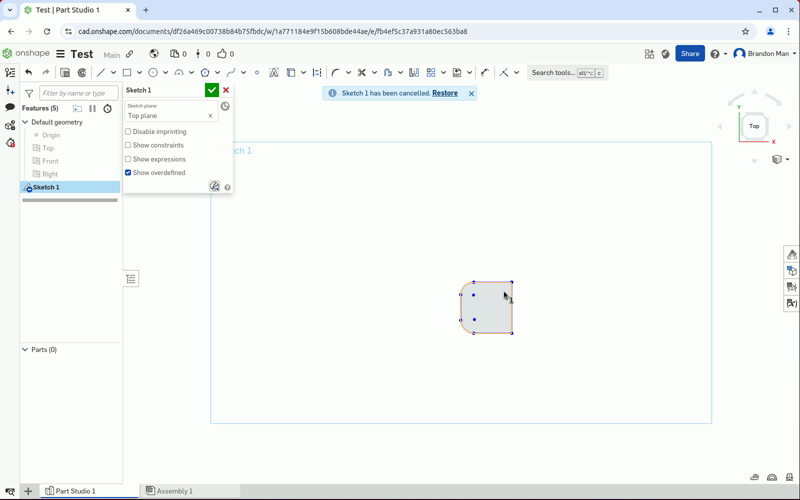
mouse_move(73, 352)
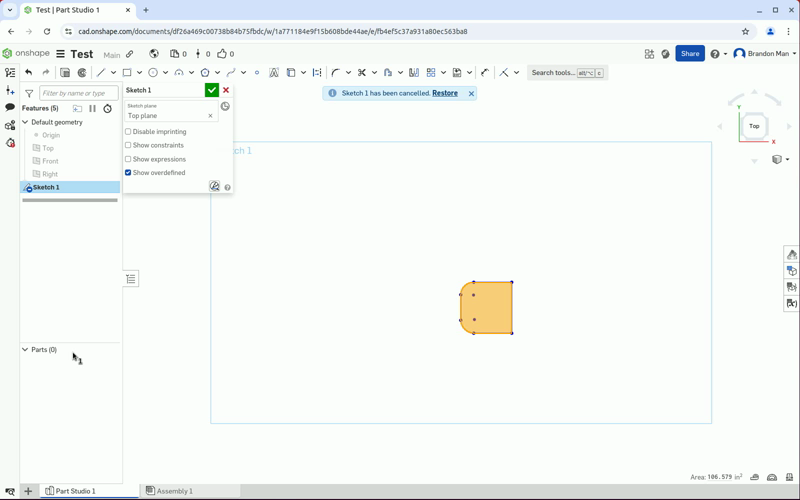
key(shift+y)
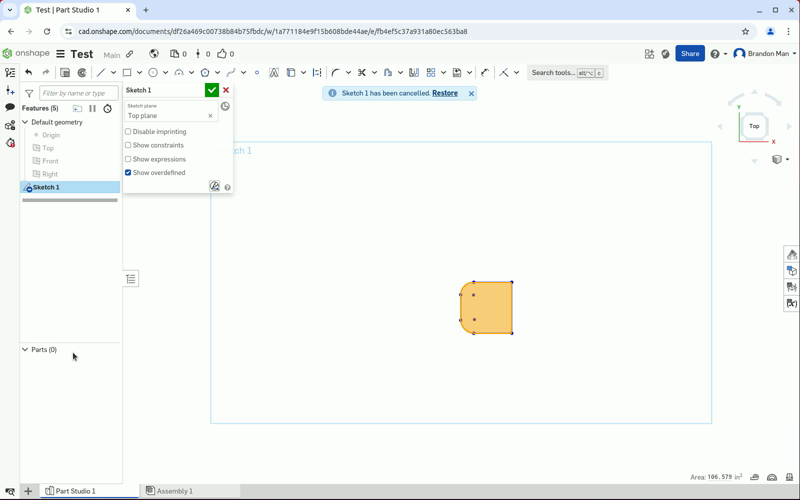
key(shift+e)
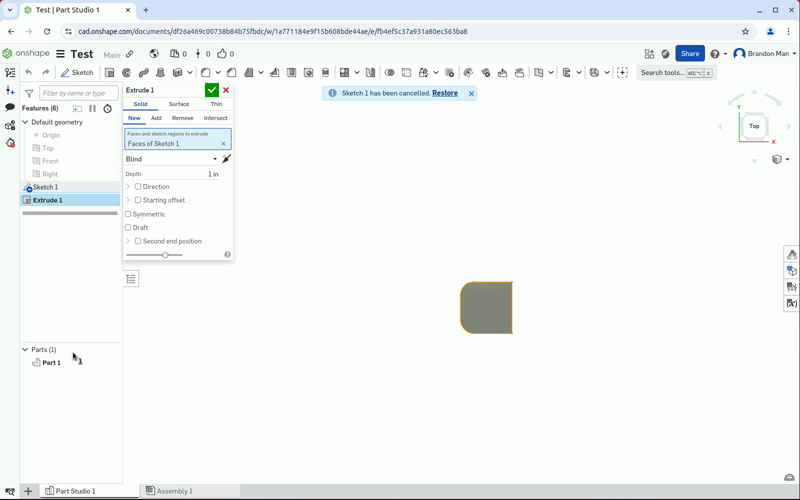
mouse_move(143, 106)
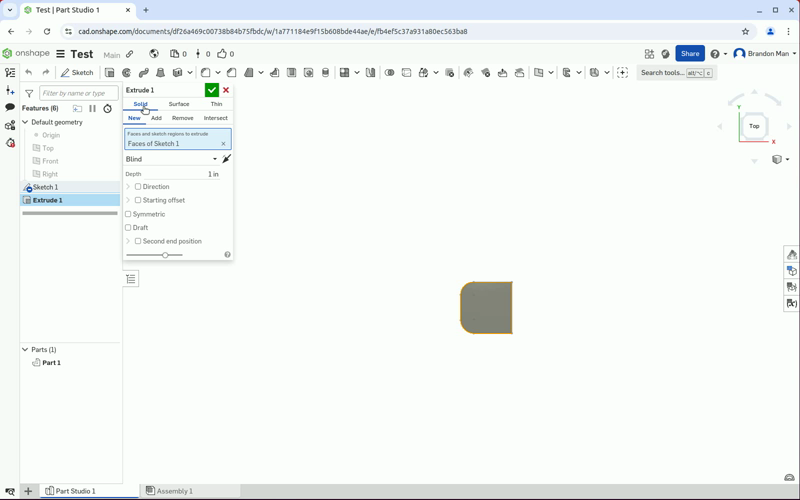
click(143, 106)
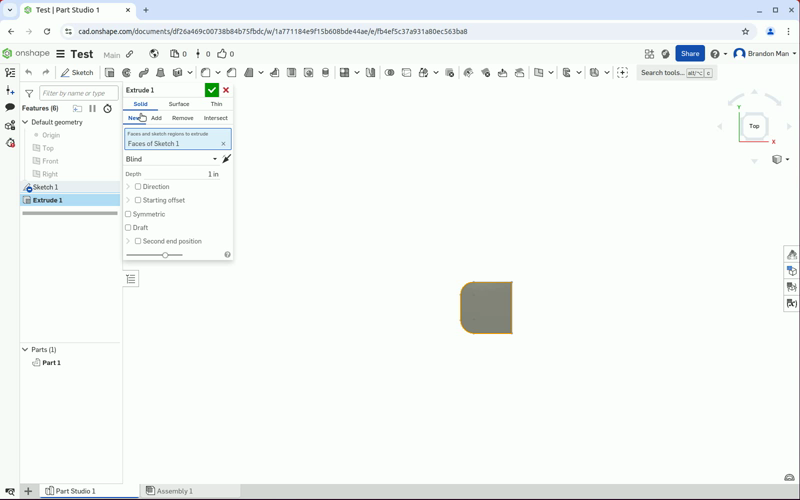
mouse_move(137, 120)
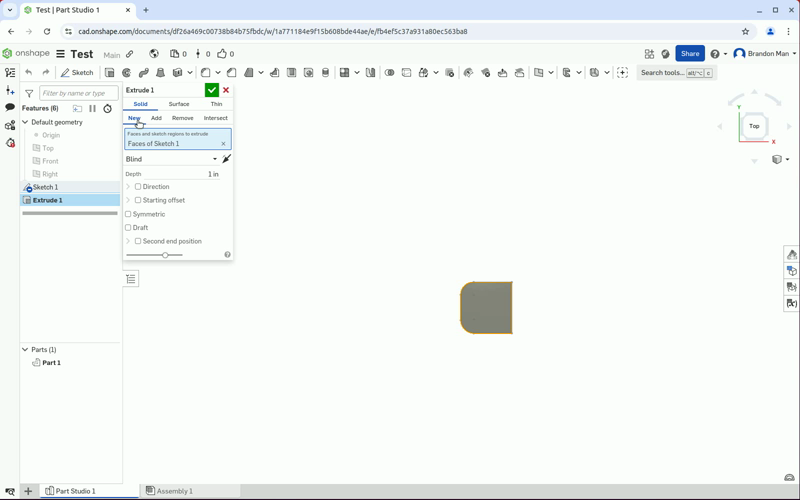
click(137, 120)
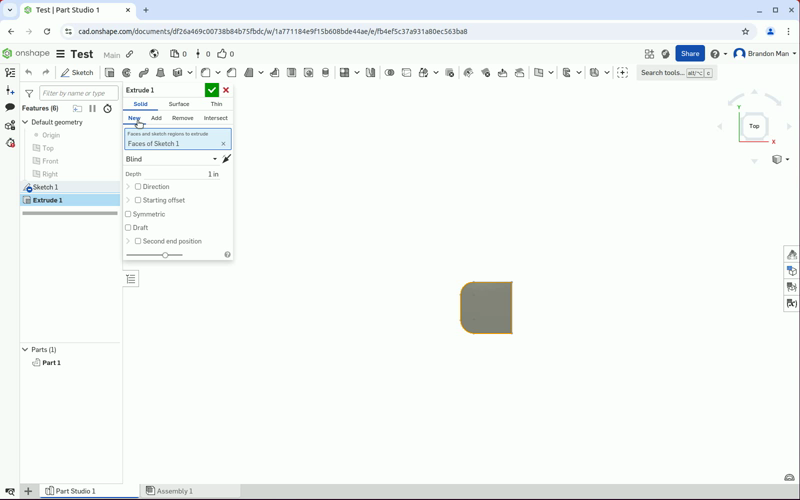
key(tab, 4)
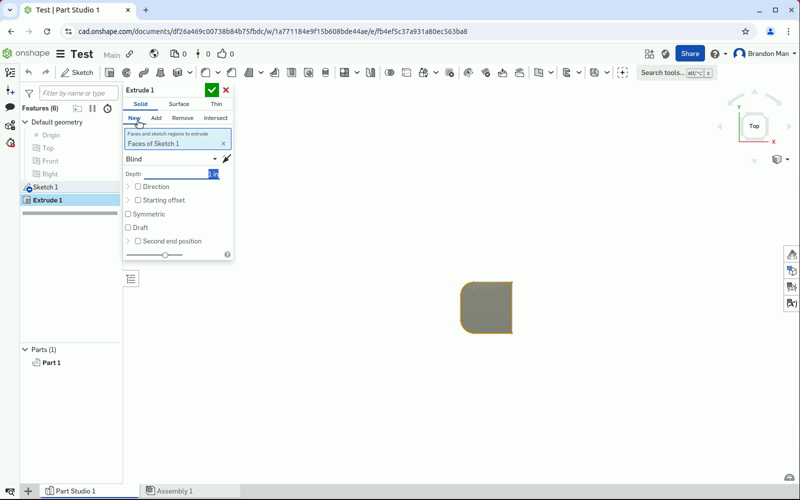
text(1.204)
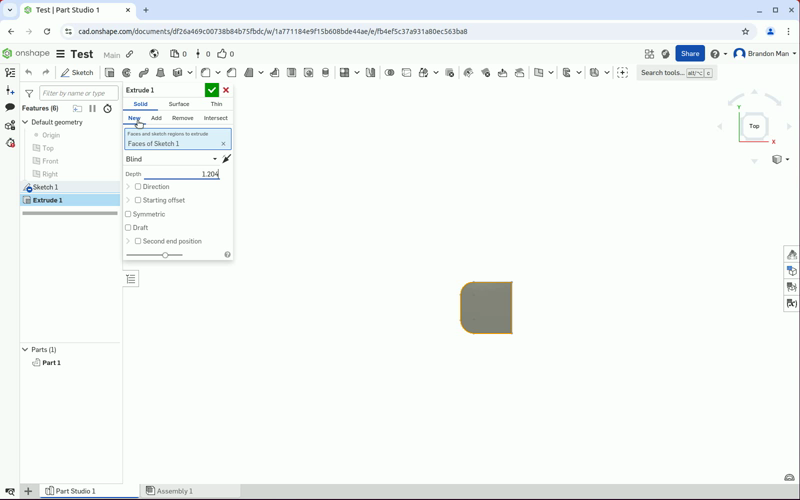
key(enter)
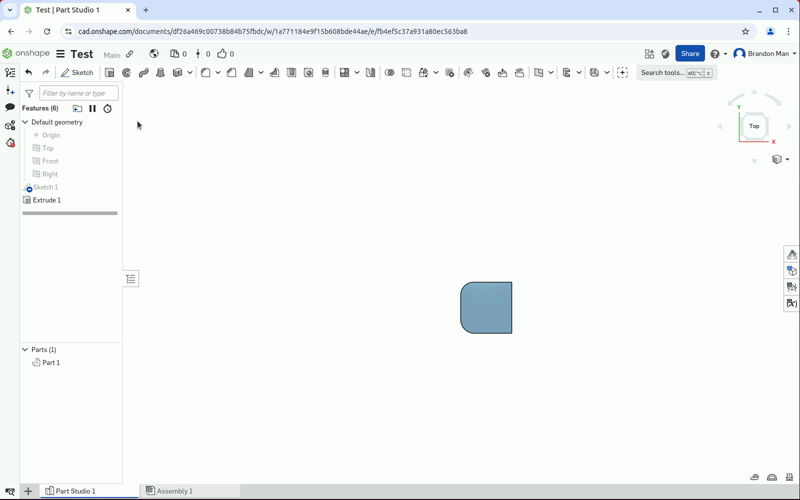
key(shift+h)
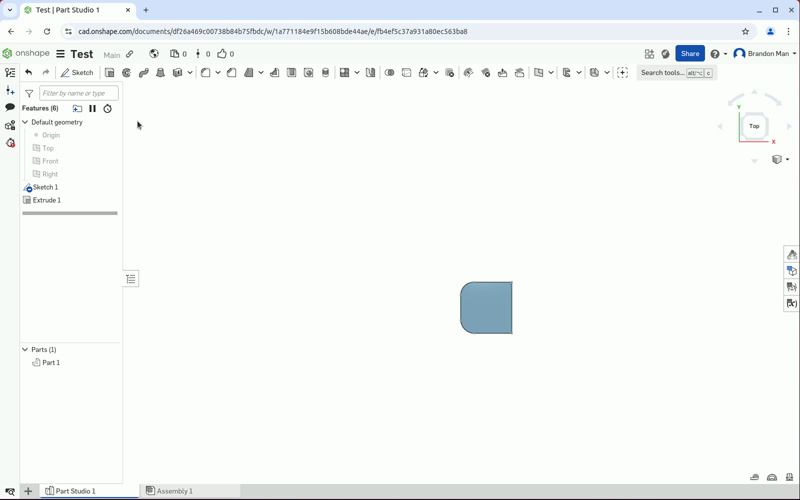
key(shift+h)
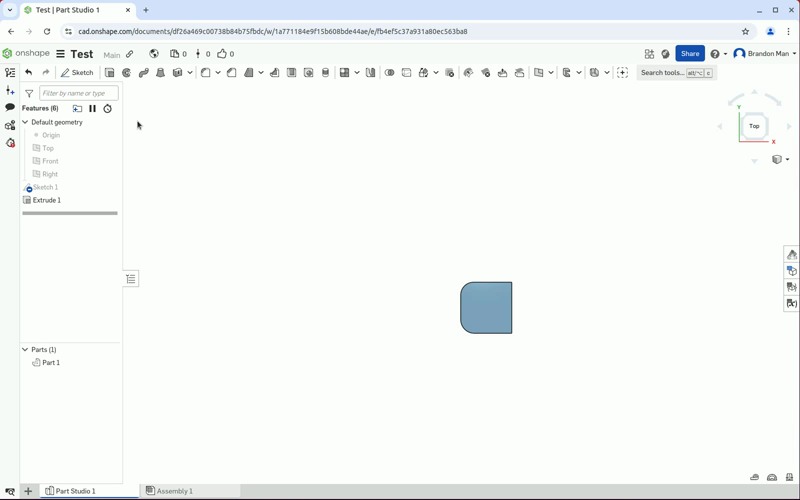
mouse_move(73, 189)
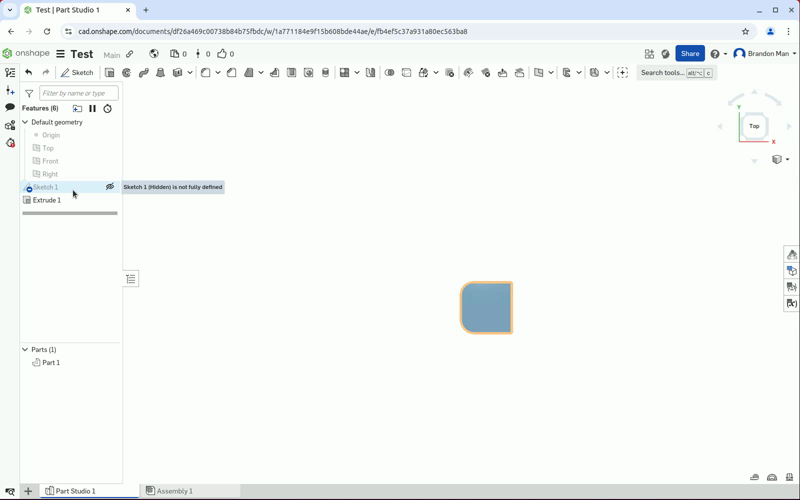
click(73, 189)
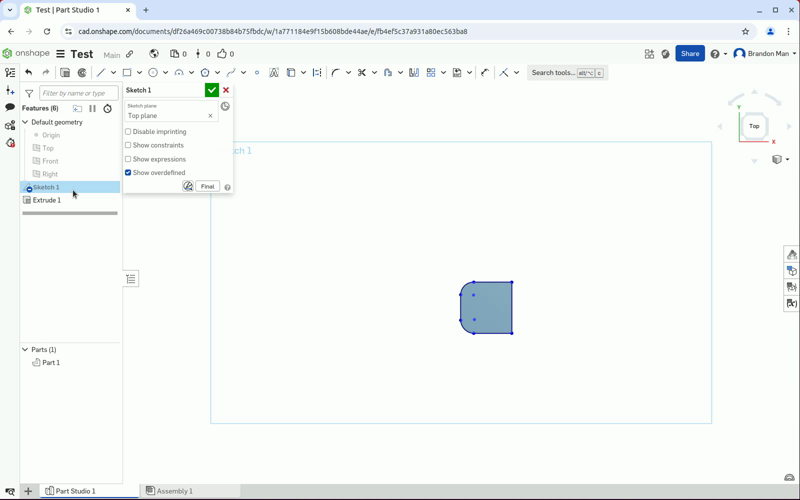
mouse_move(229, 92)
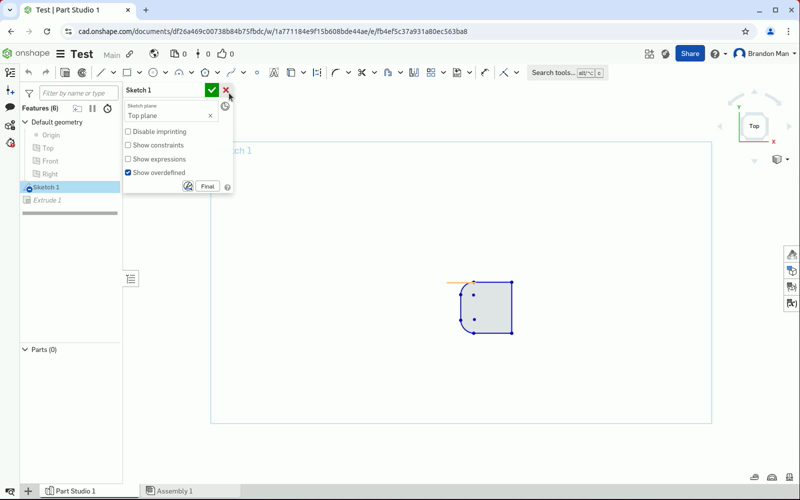
click(229, 92)
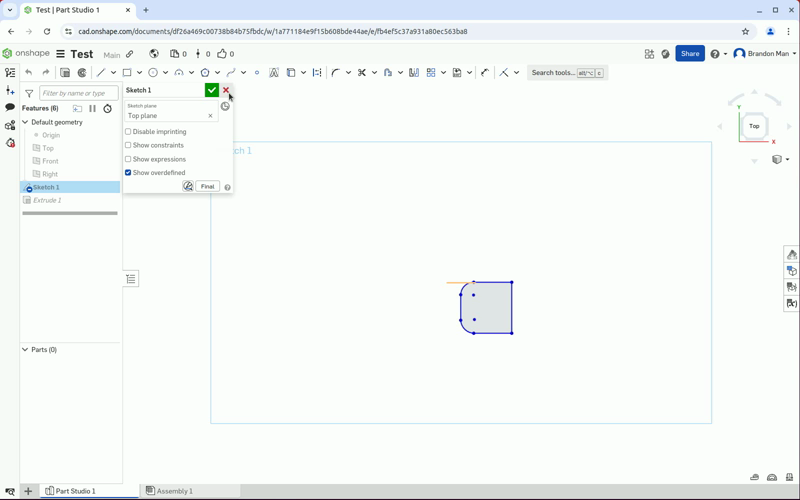
key(shift+s)
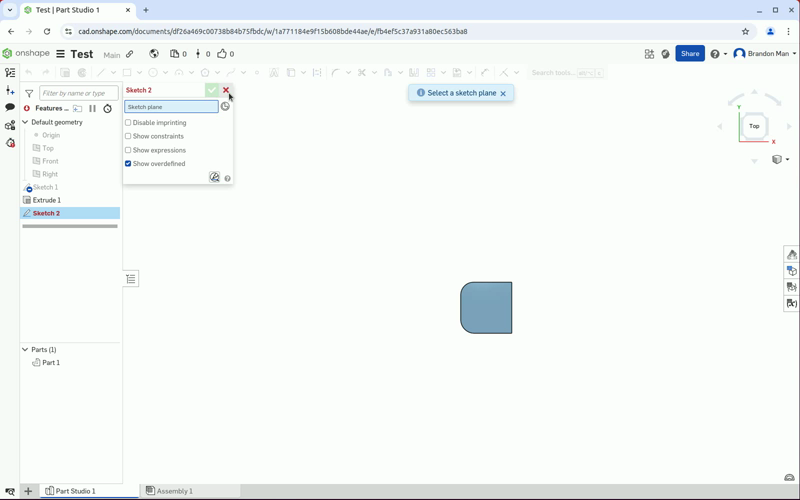
mouse_move(73, 150)
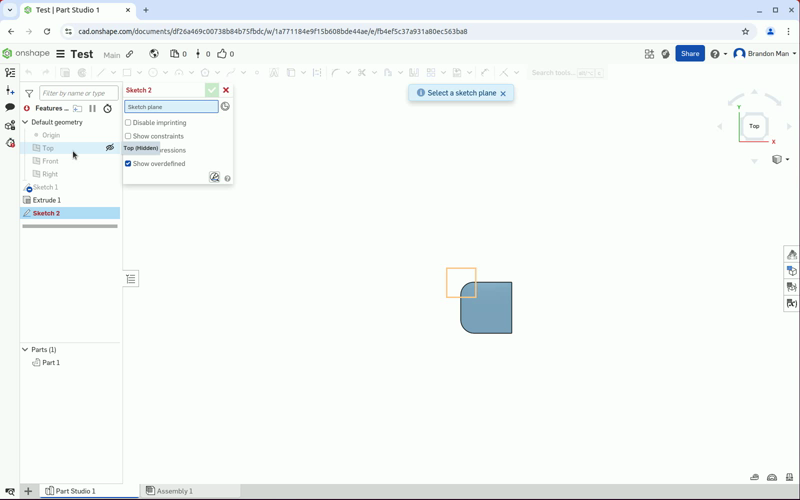
click(73, 150)
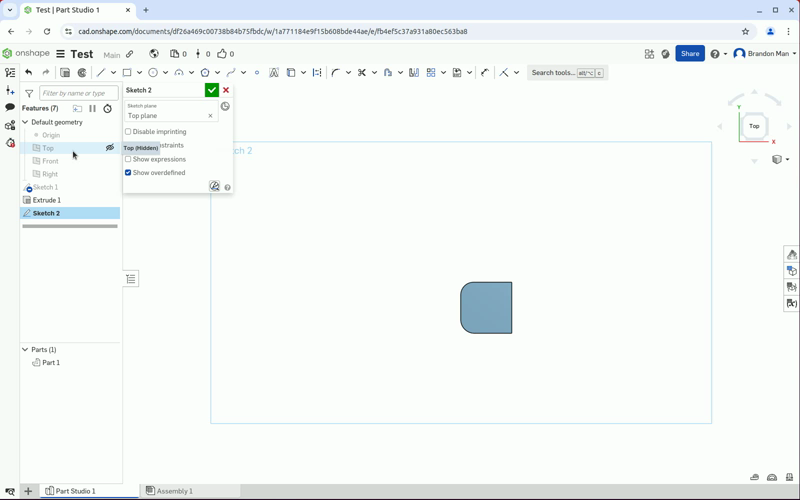
mouse_move(73, 352)
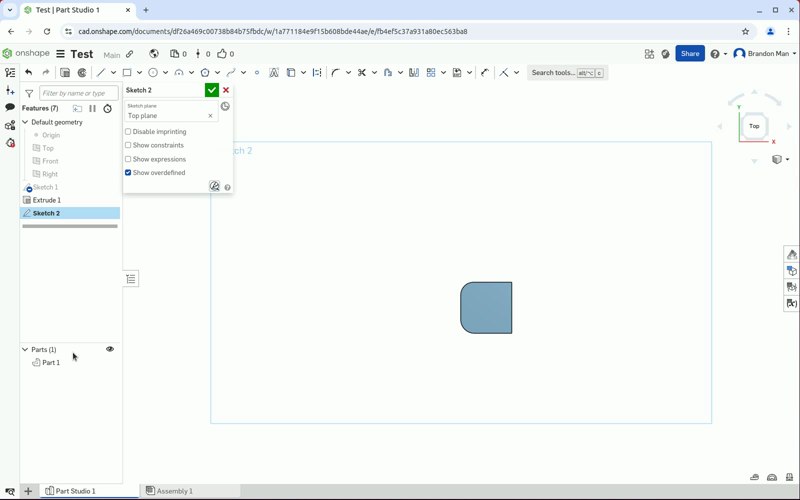
key(y)
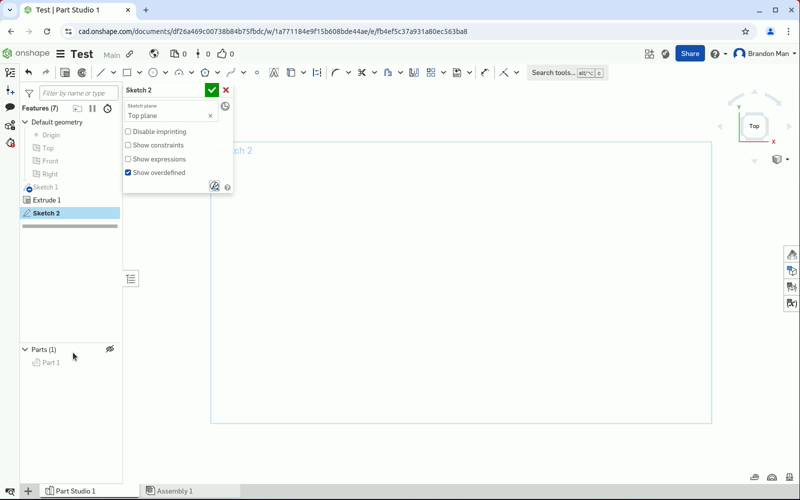
key(l)
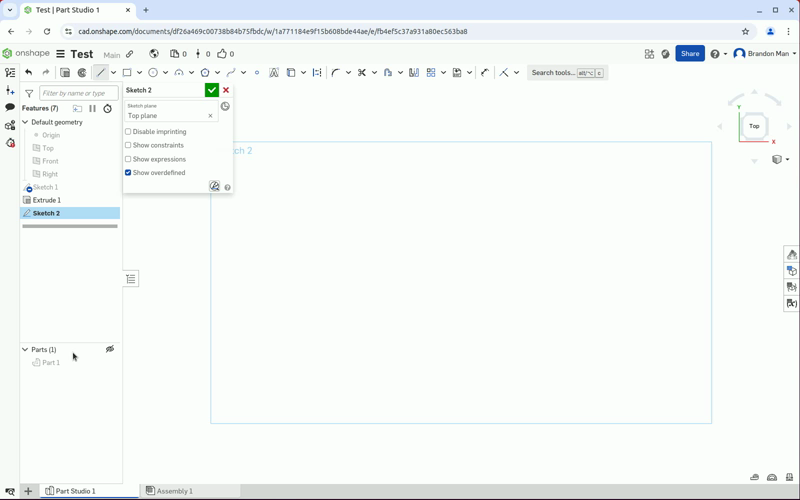
key_down(shift)
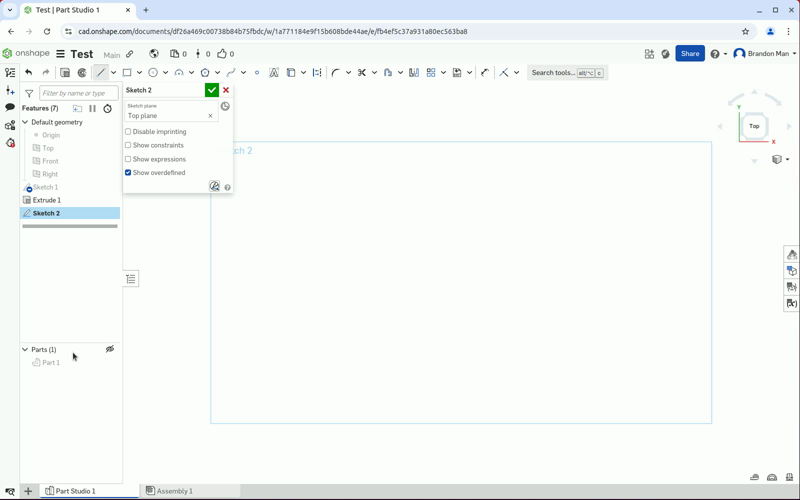
mouse_move(511, 333)
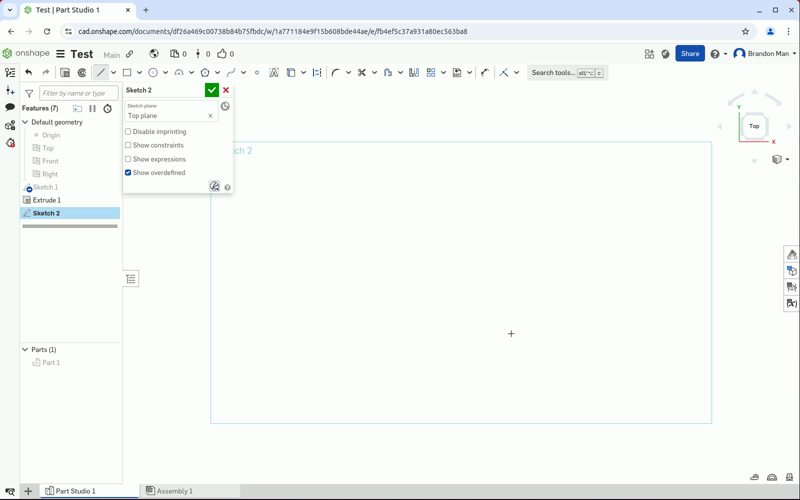
click(511, 333)
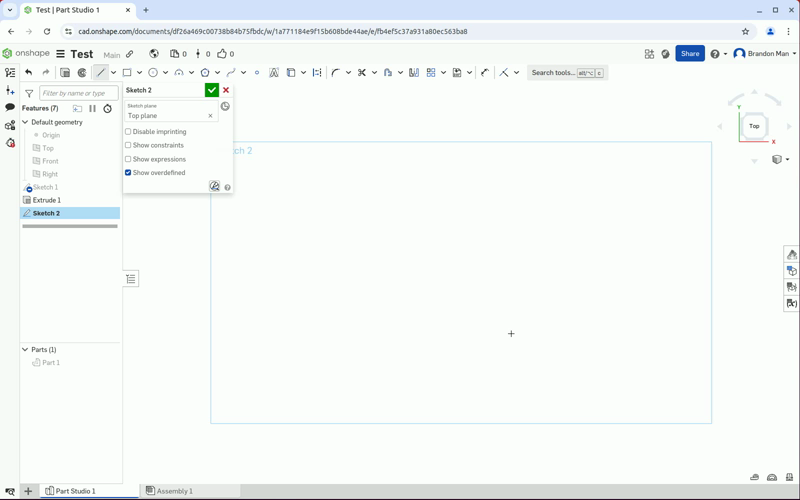
key_up(shift)
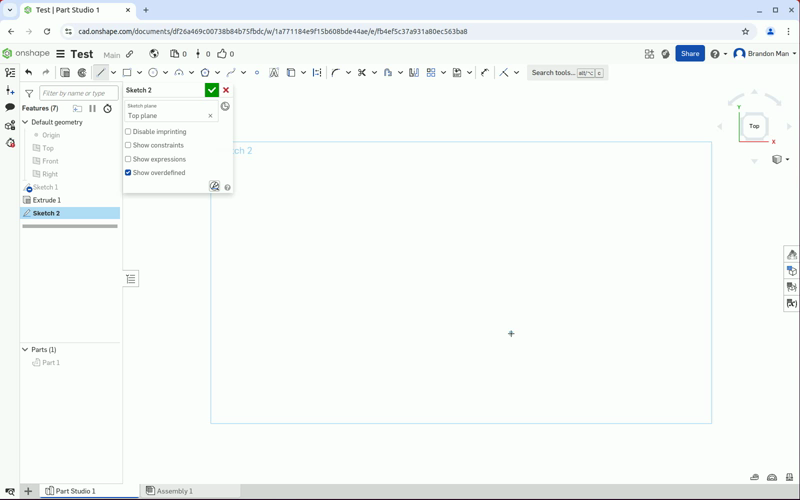
key_down(shift)
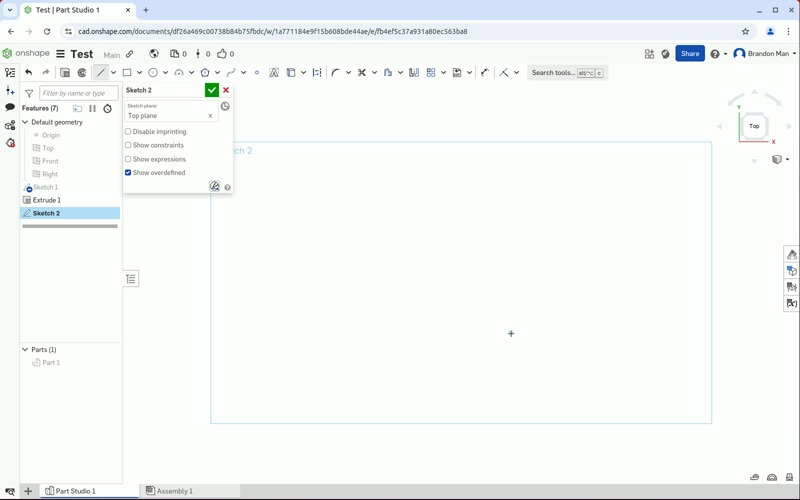
mouse_move(541, 333)
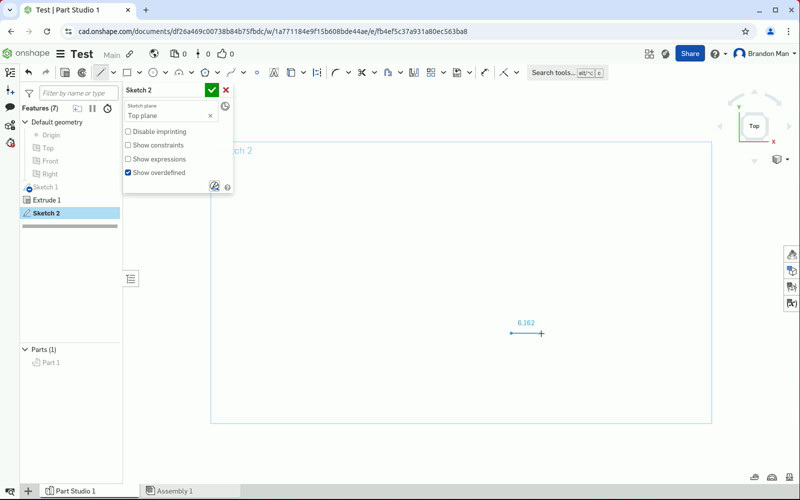
mouse_move(561, 333)
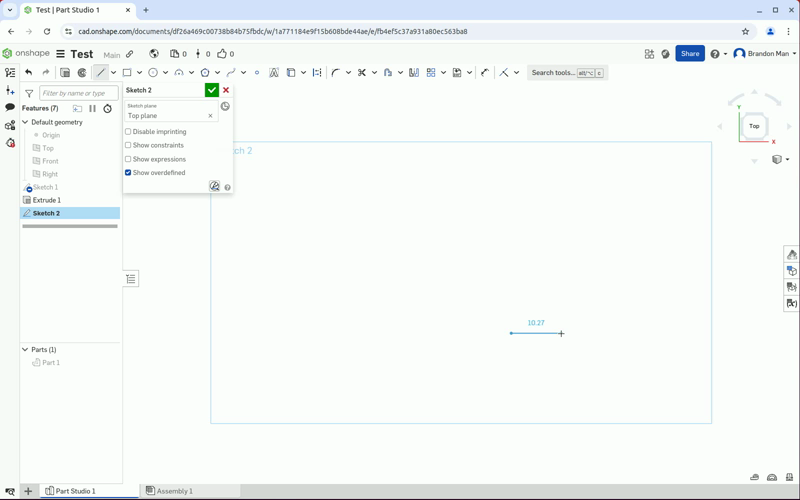
click(561, 333)
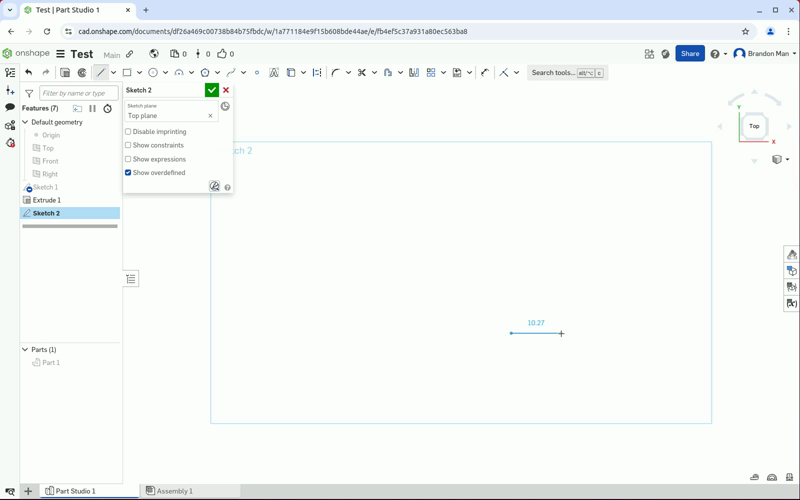
key_up(shift)
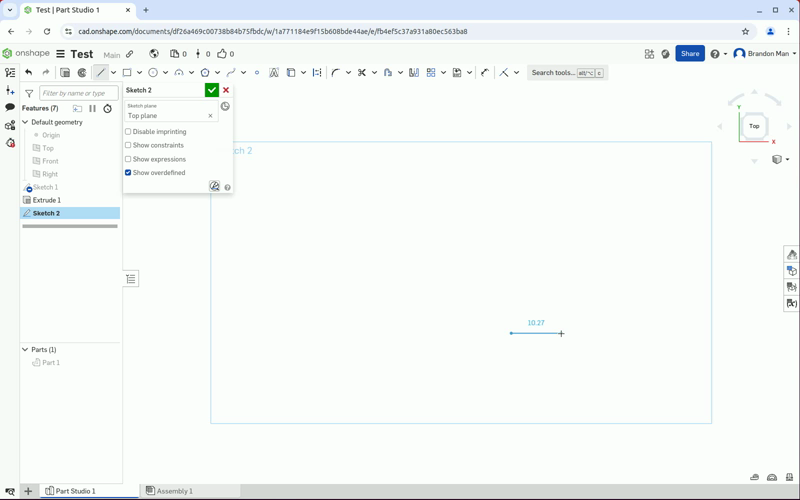
key(esc)
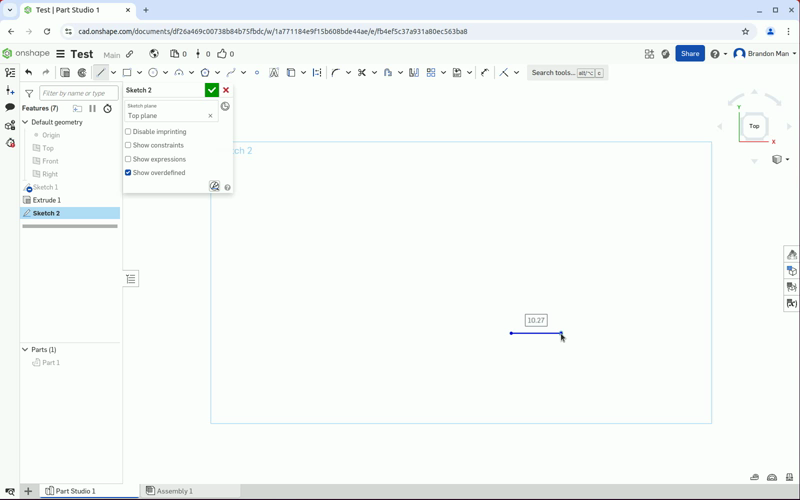
key(a)
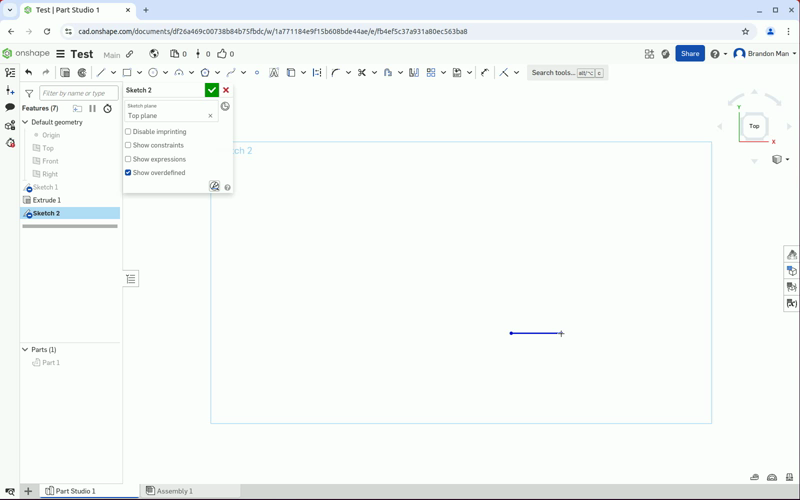
mouse_move(561, 333)
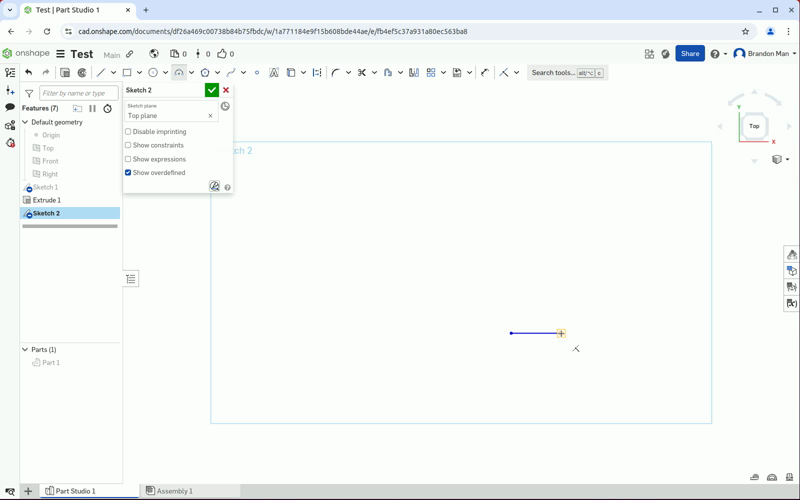
click(561, 333)
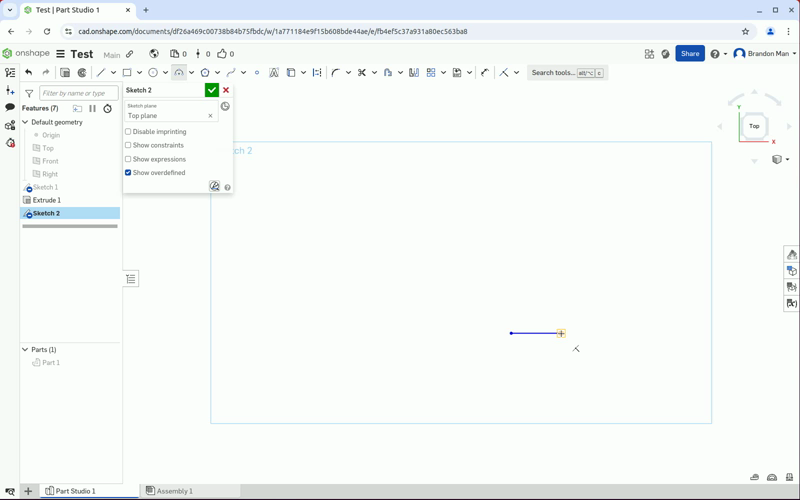
key_down(shift)
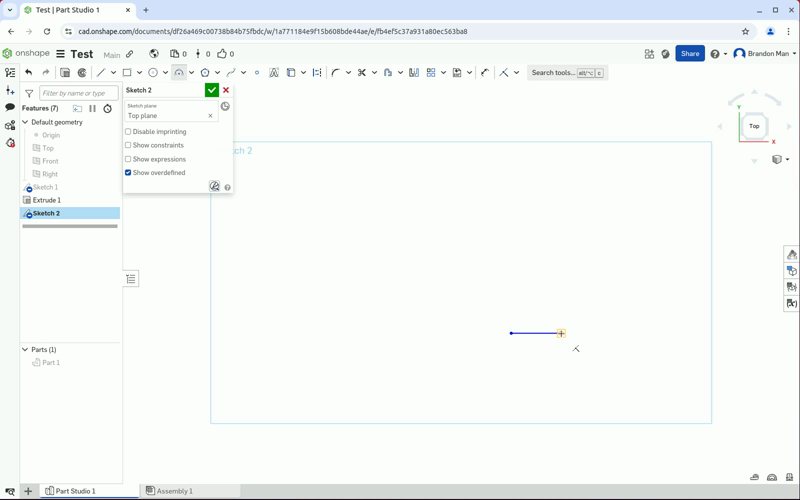
mouse_move(573, 320)
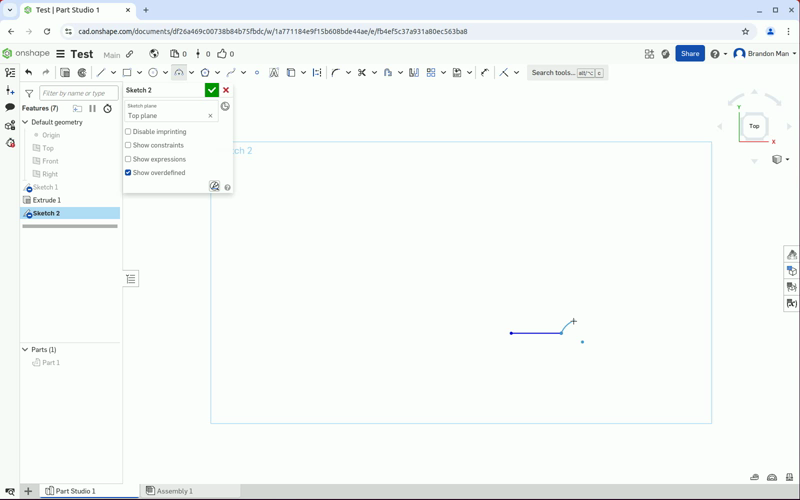
click(573, 320)
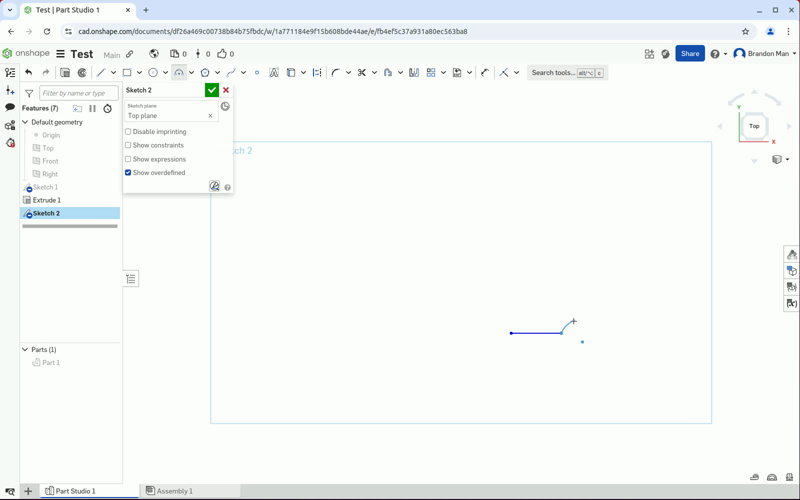
mouse_move(570, 329)
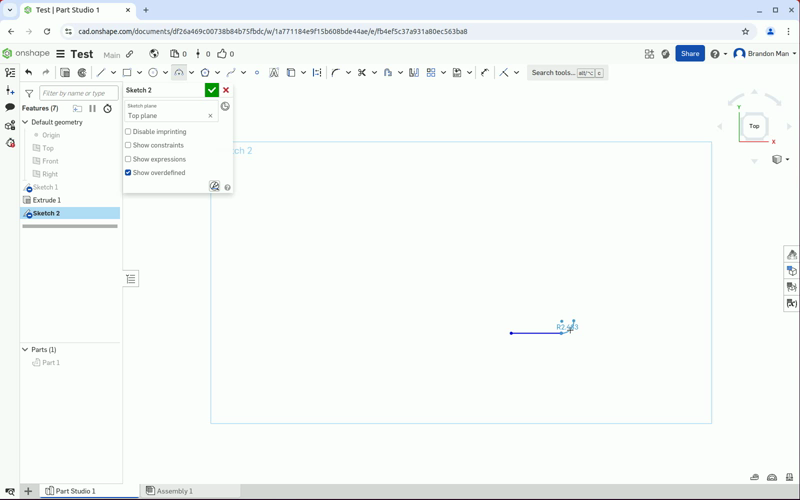
click(570, 329)
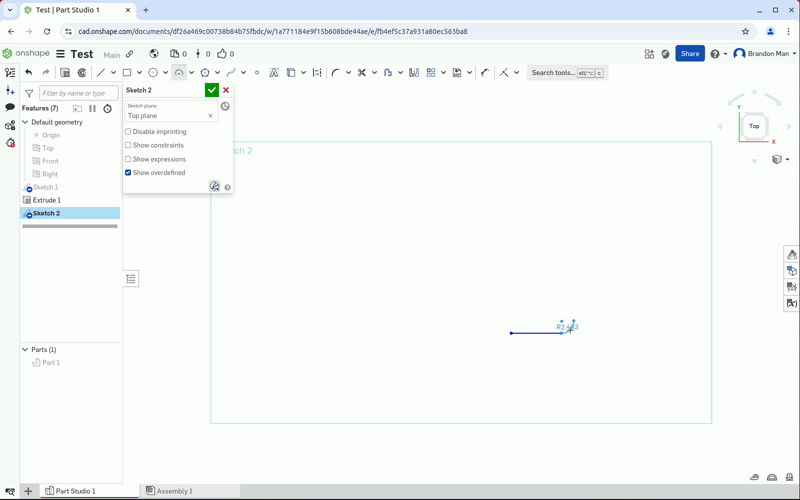
key_up(shift)
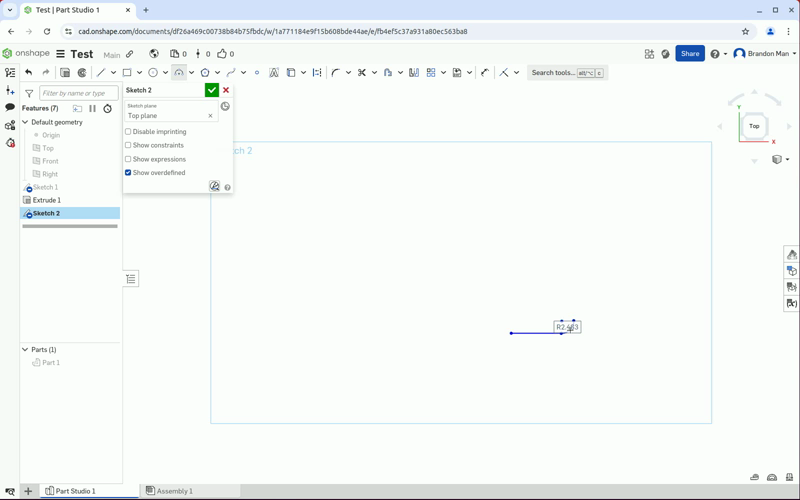
key(esc)
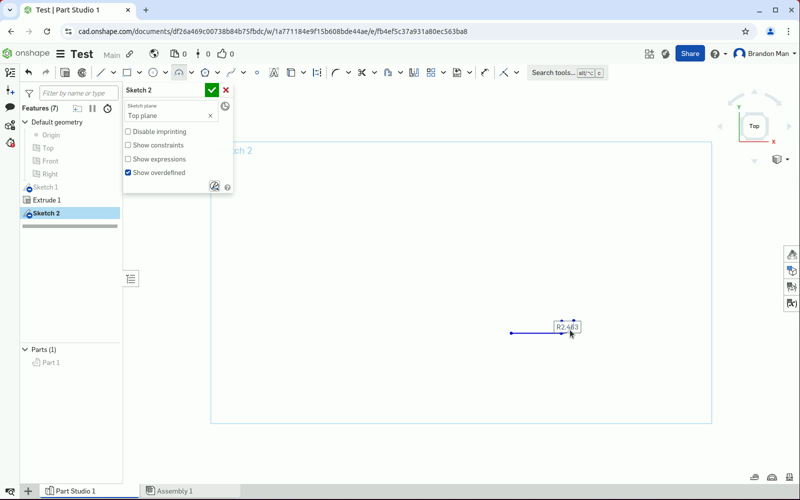
key(l)
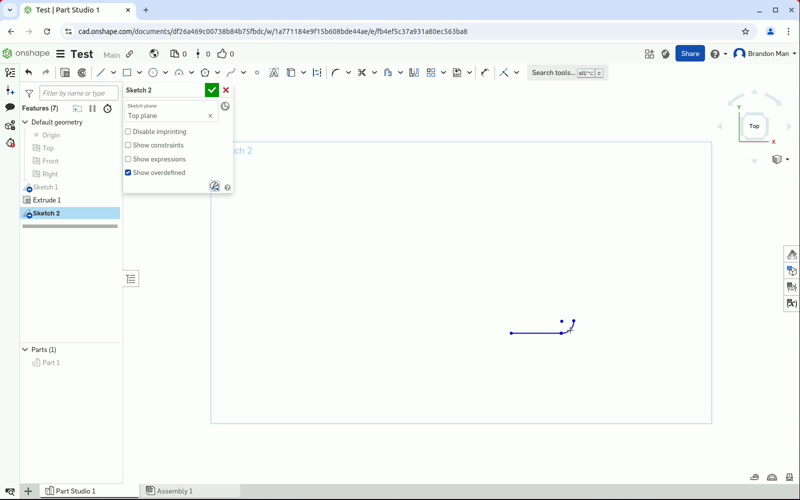
mouse_move(573, 320)
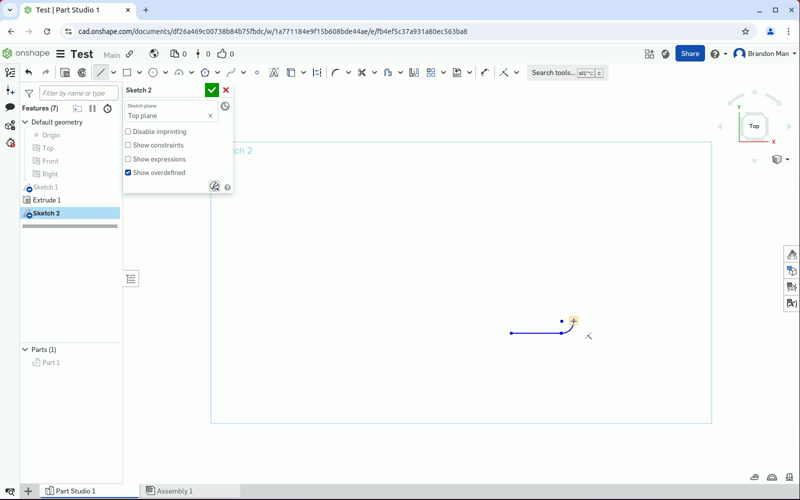
click(573, 320)
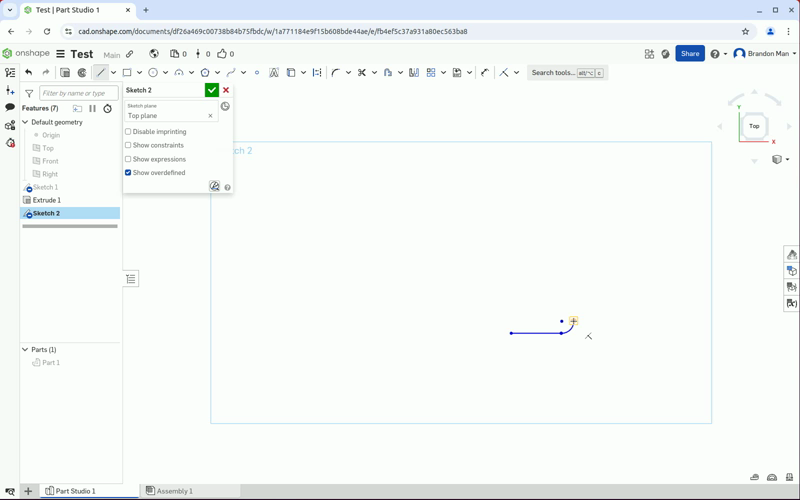
key_down(shift)
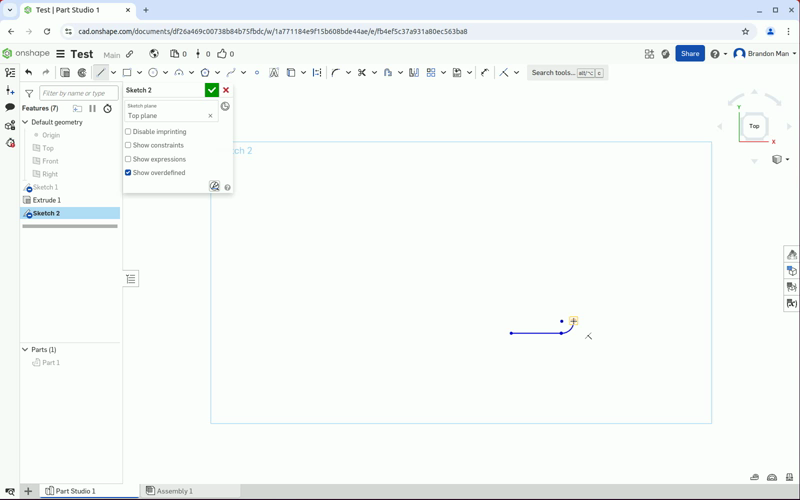
mouse_move(589, 320)
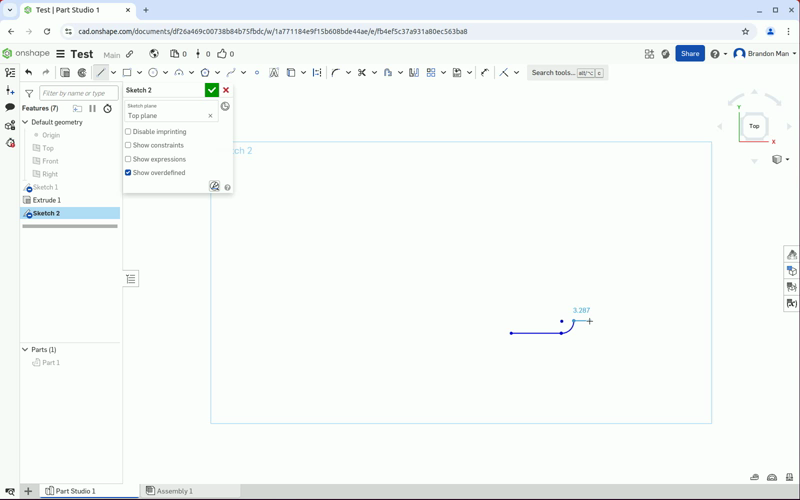
mouse_move(573, 295)
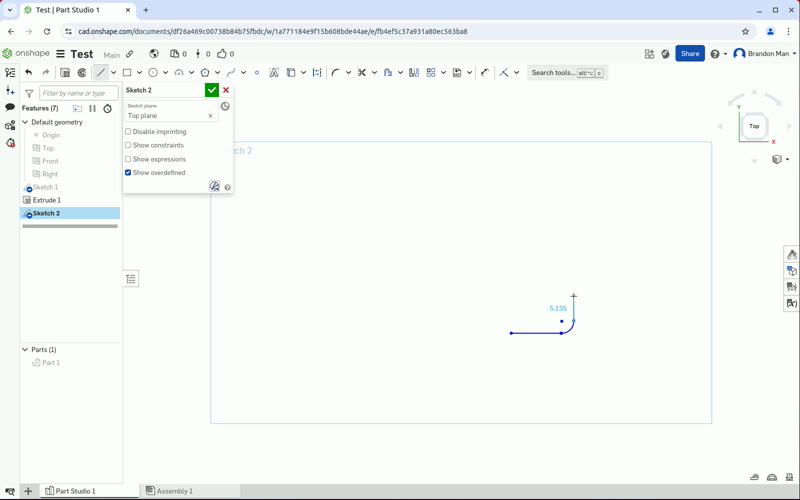
click(573, 295)
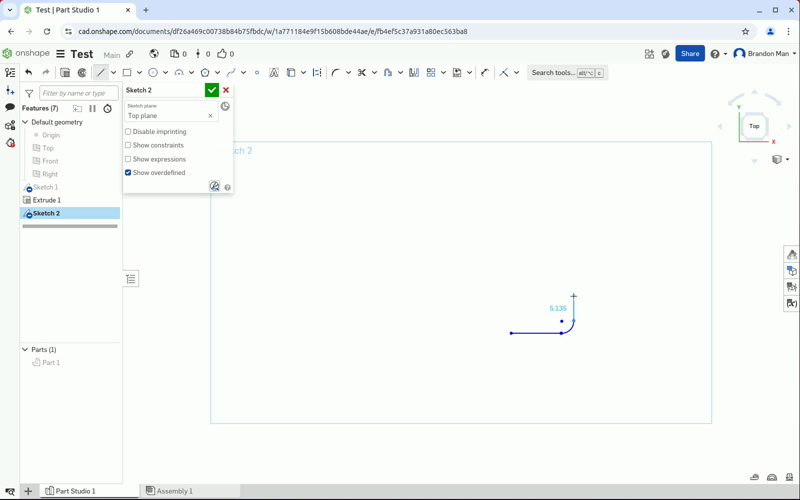
key_up(shift)
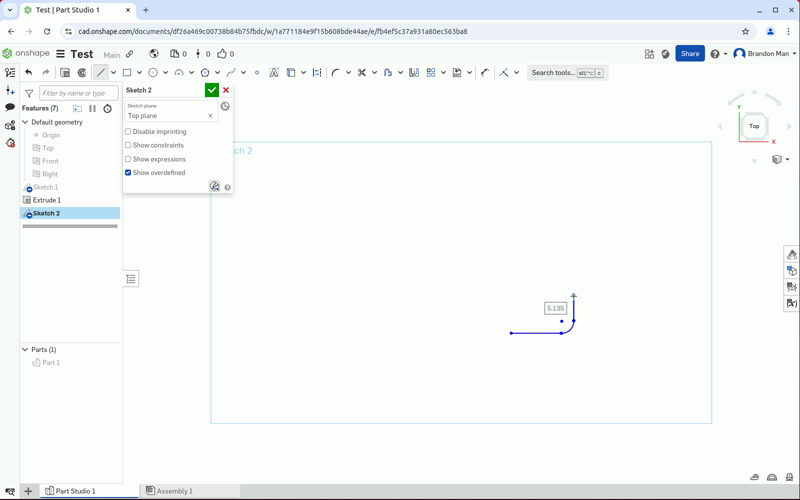
key(esc)
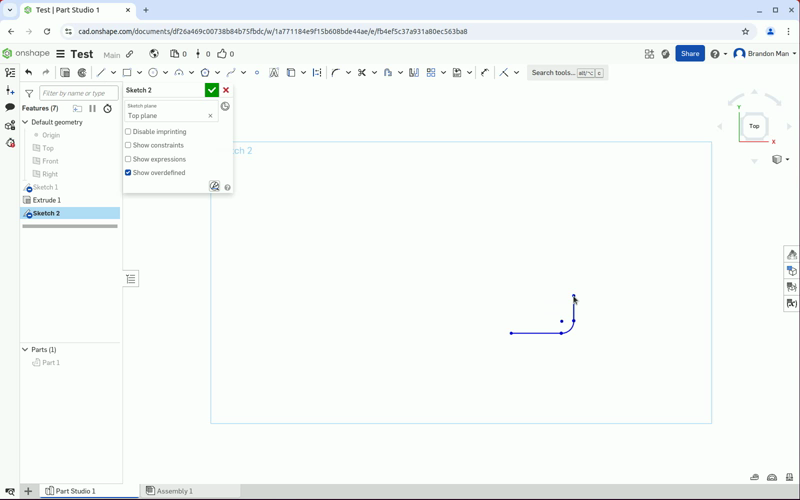
key(a)
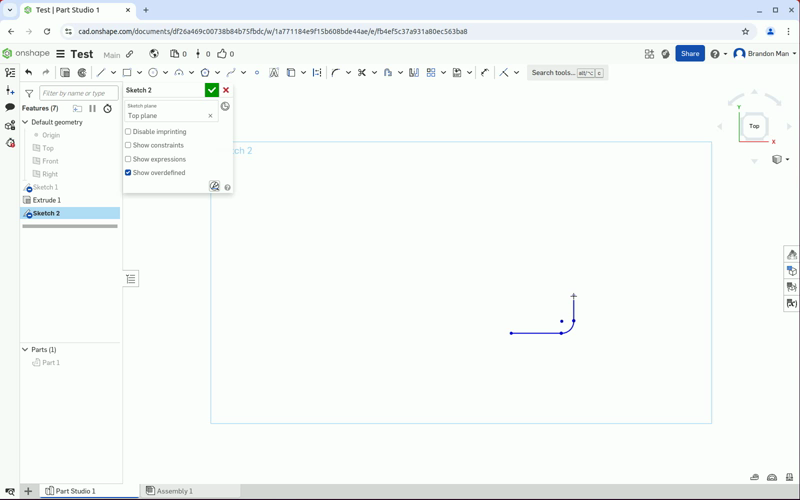
mouse_move(573, 295)
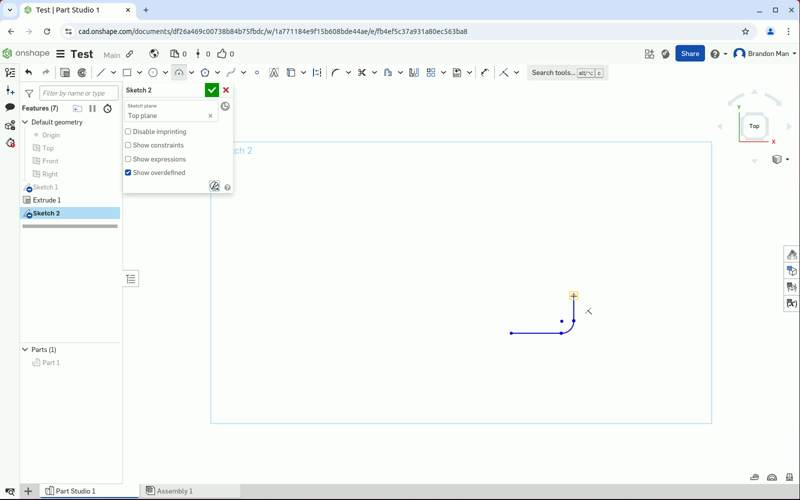
click(573, 295)
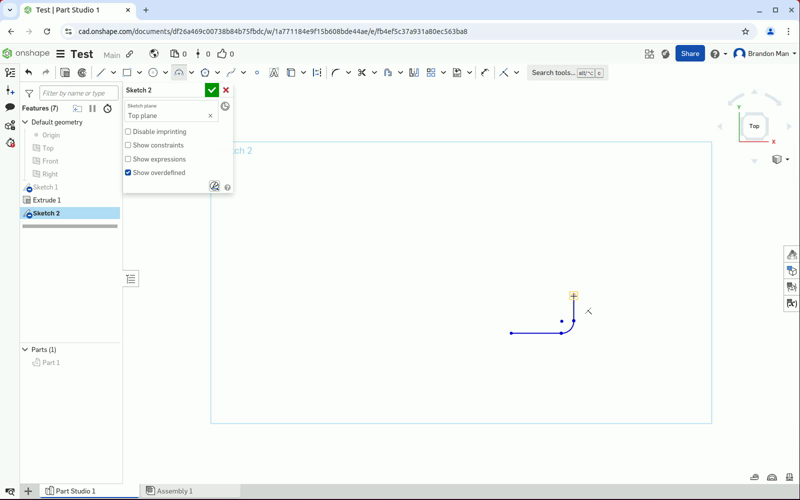
key_down(shift)
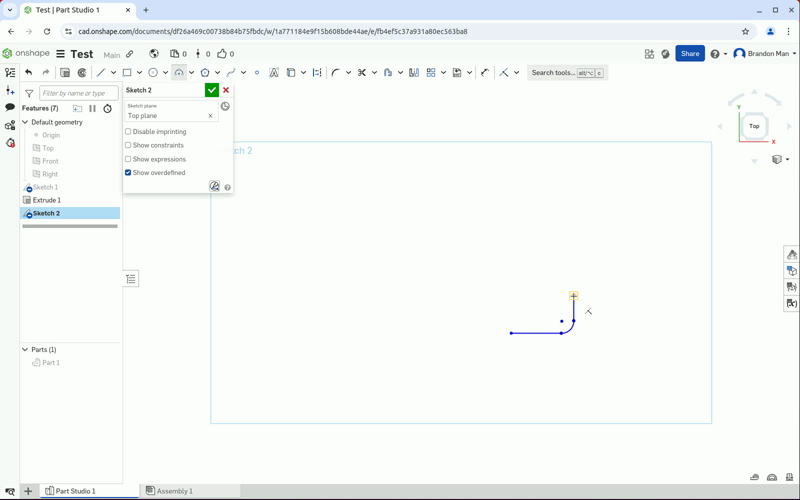
mouse_move(561, 283)
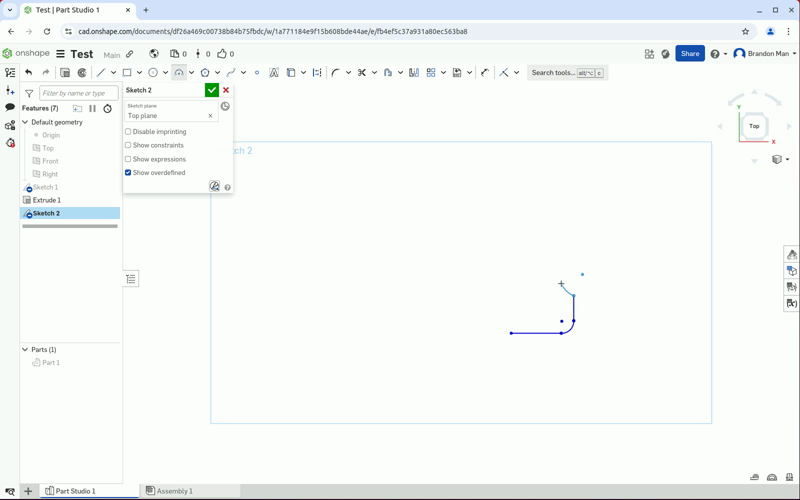
click(561, 283)
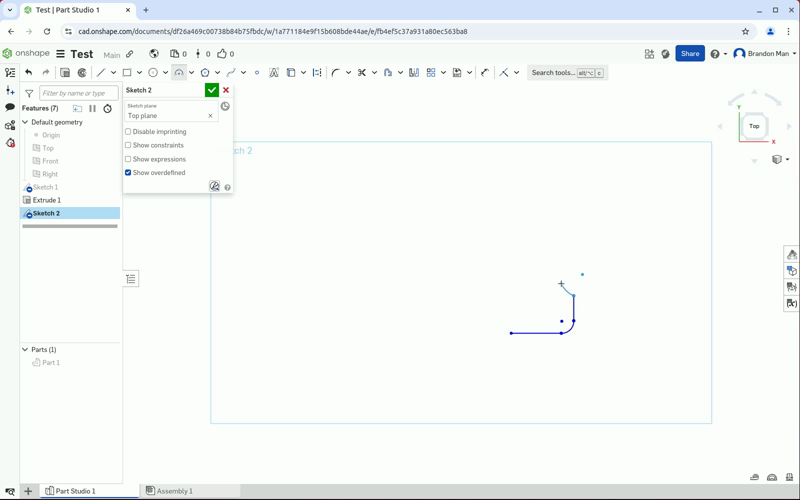
mouse_move(570, 286)
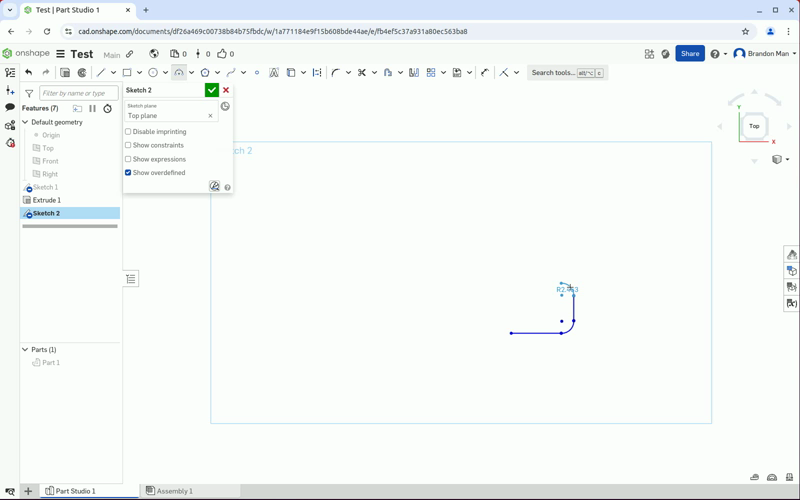
click(570, 286)
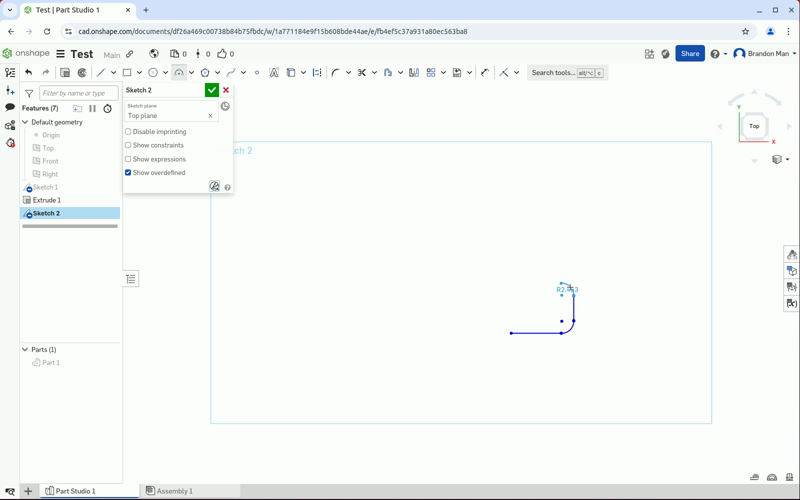
key_up(shift)
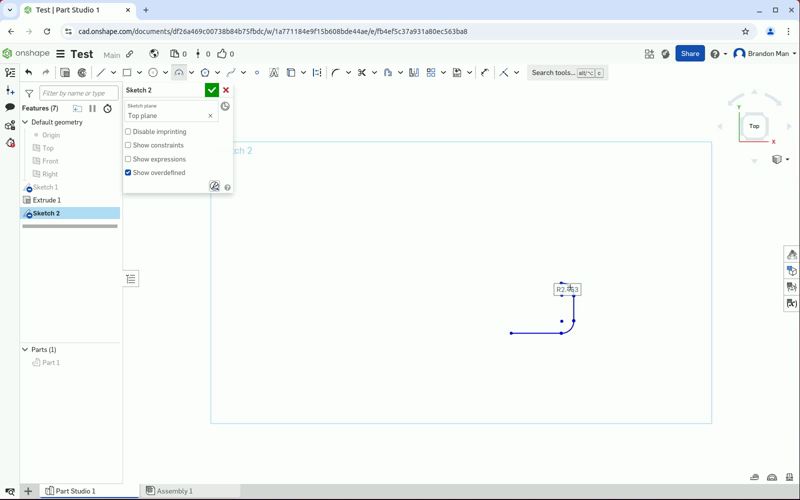
key(esc)
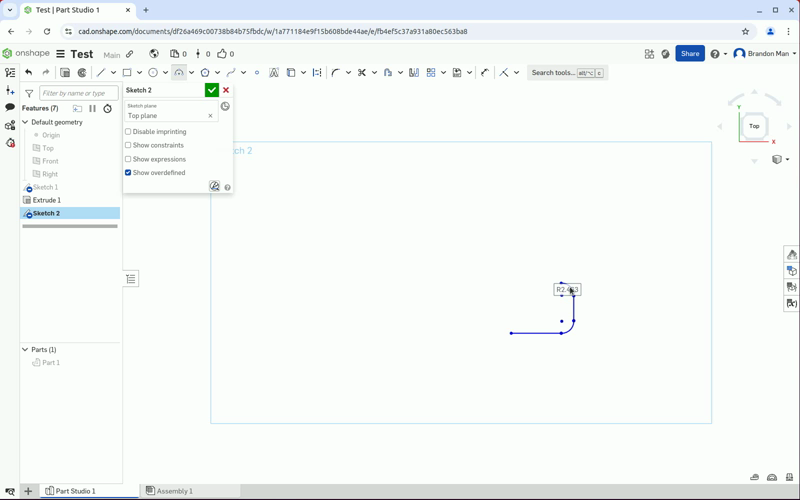
key(l)
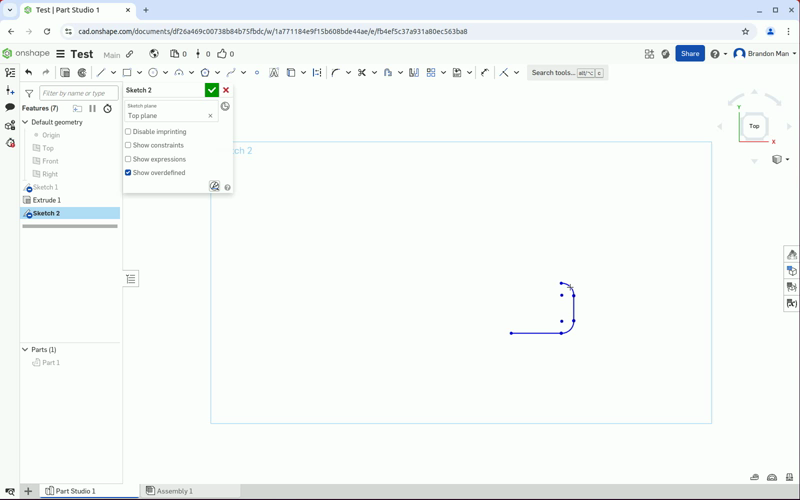
mouse_move(561, 283)
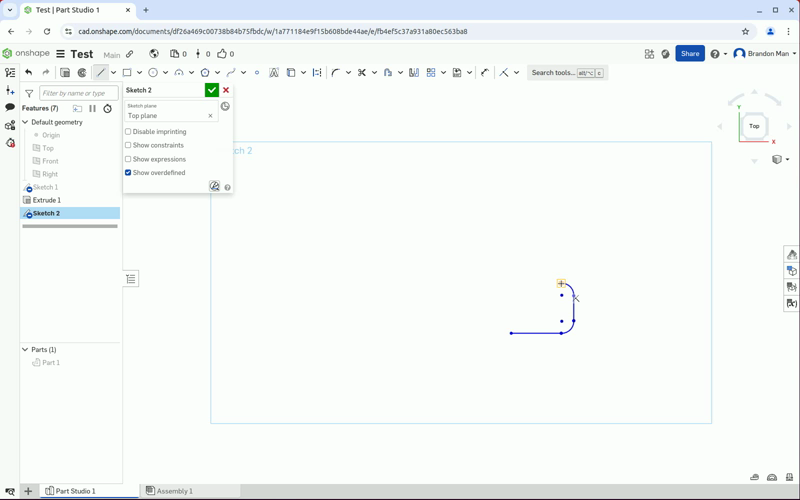
click(561, 283)
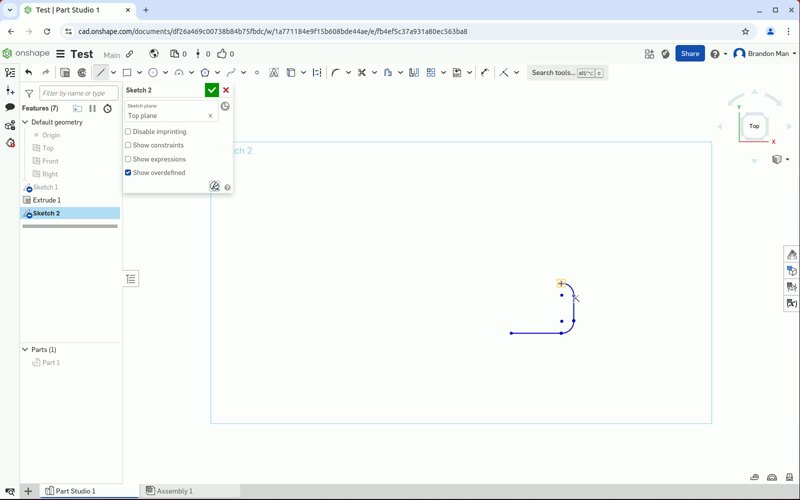
key_down(shift)
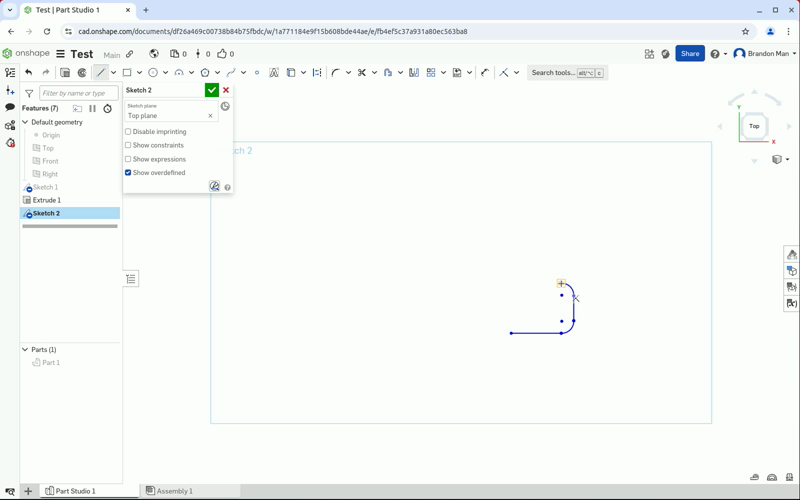
mouse_move(589, 283)
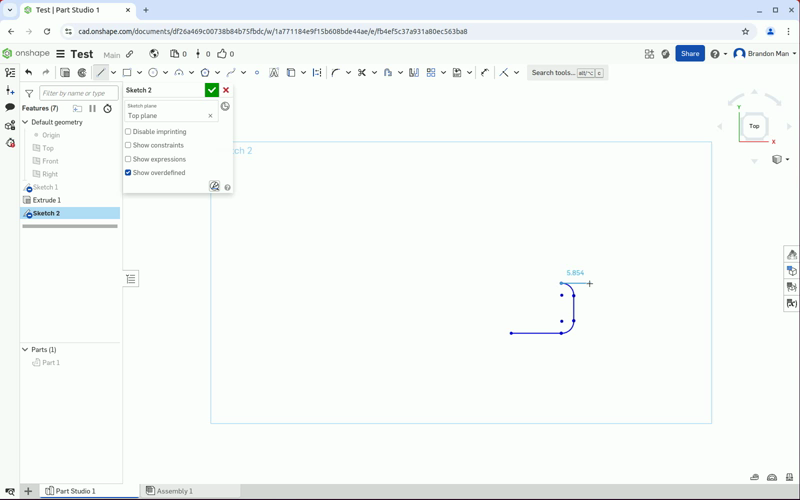
mouse_move(511, 283)
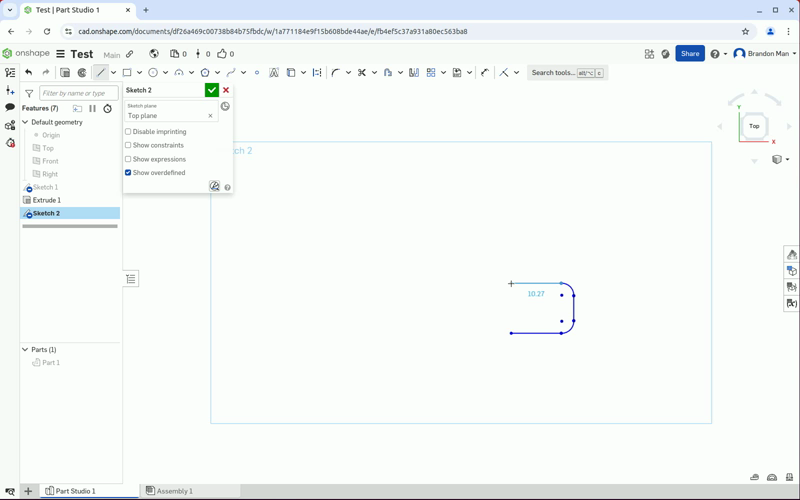
click(511, 283)
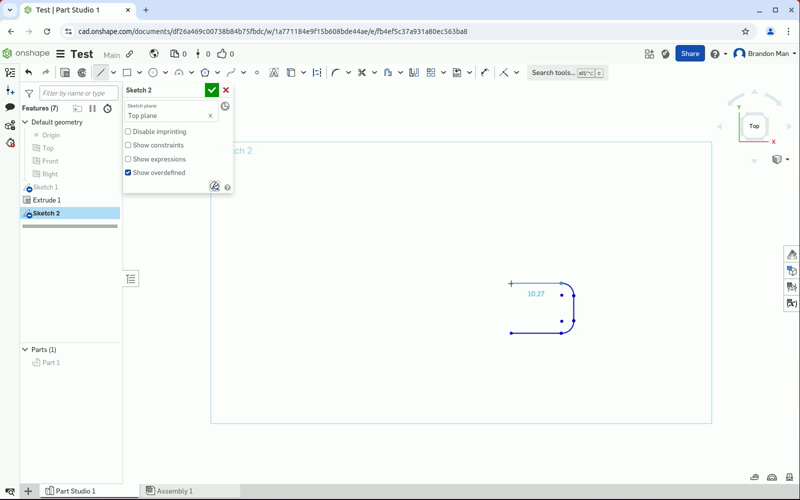
key_up(shift)
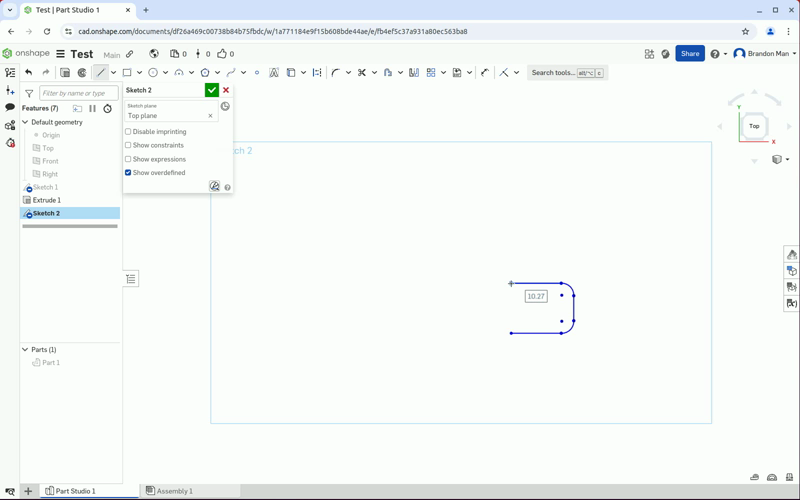
mouse_move(541, 283)
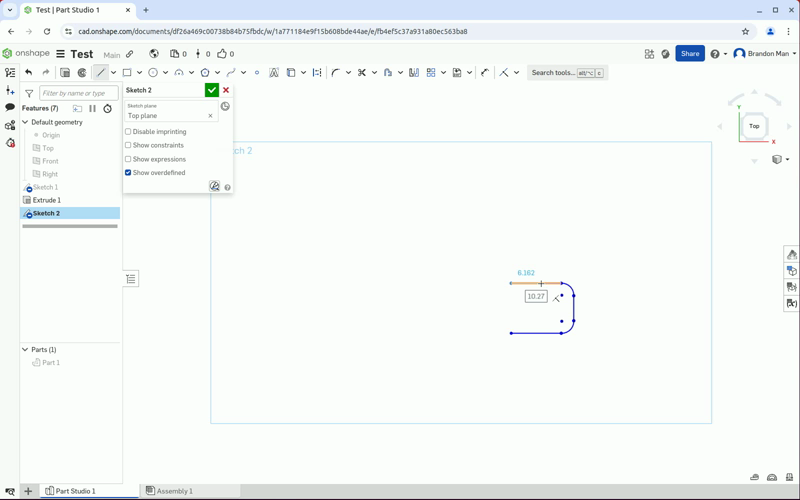
key_down(shift)
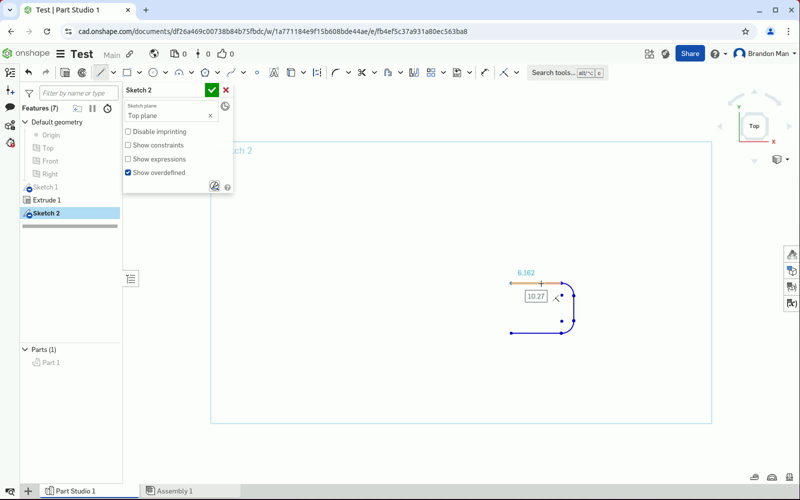
mouse_move(511, 333)
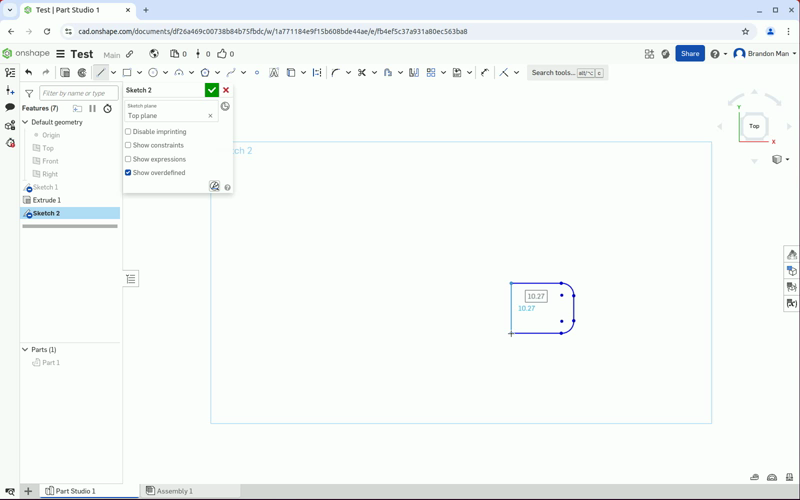
key_up(shift)
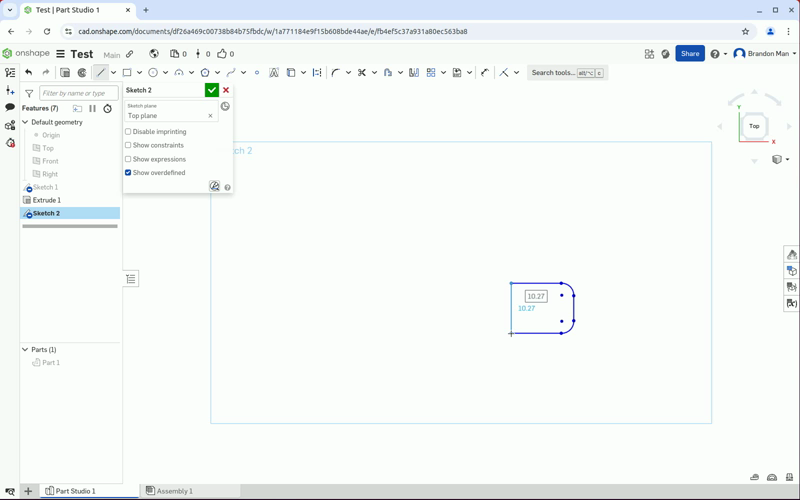
click(511, 333)
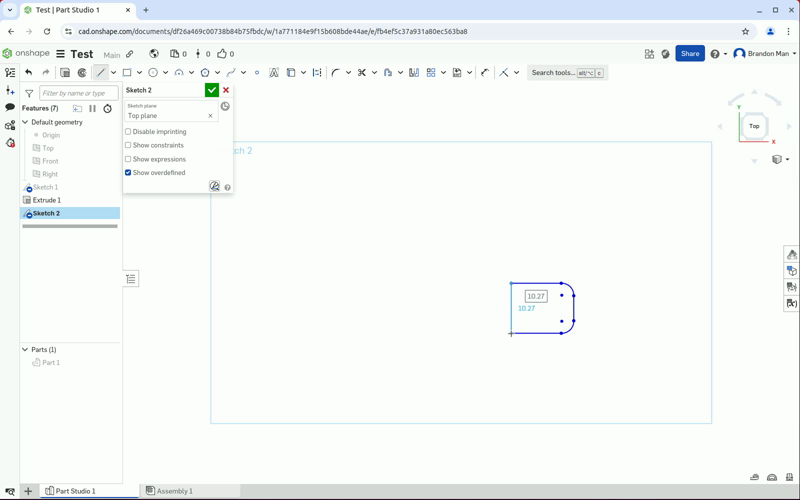
key(esc)
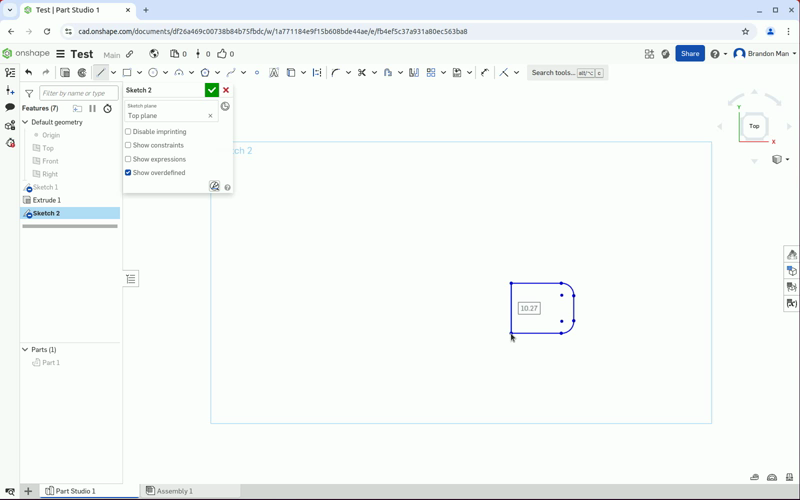
key(c)
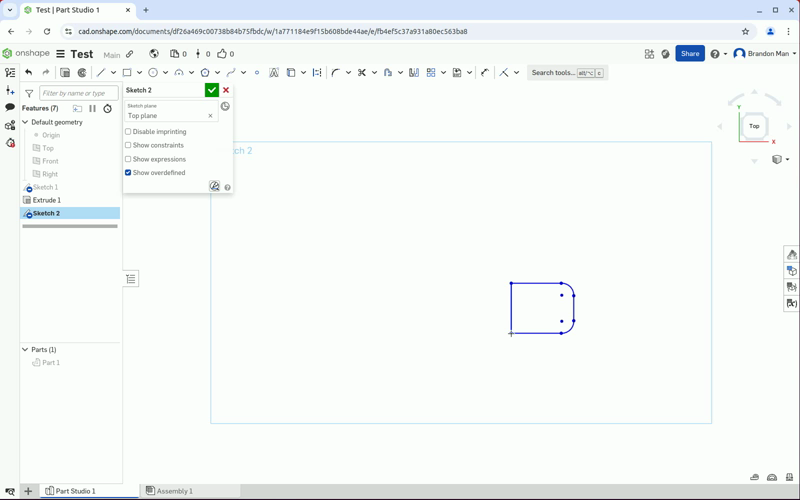
key_down(shift)
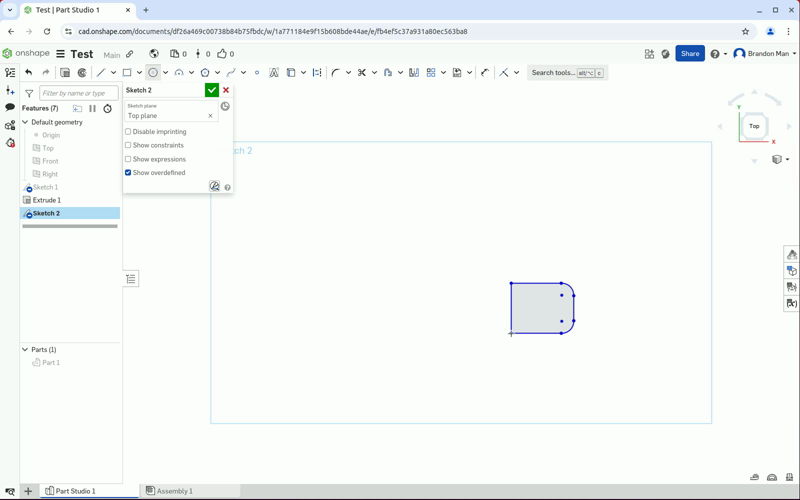
mouse_move(542, 308)
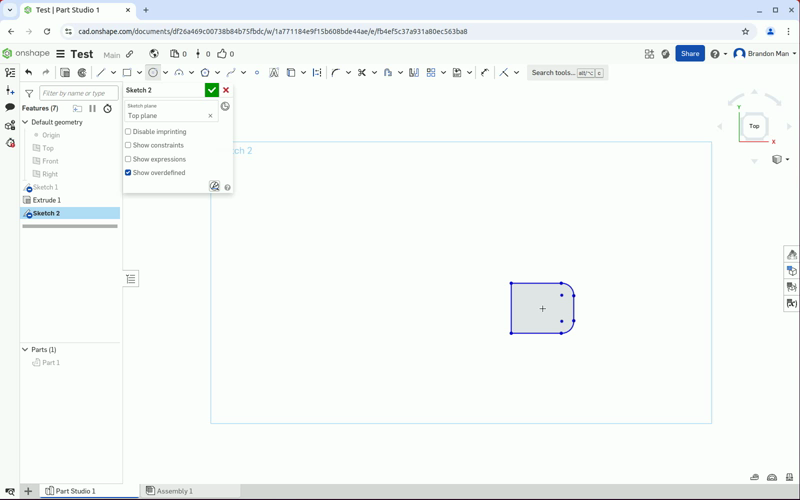
click(542, 308)
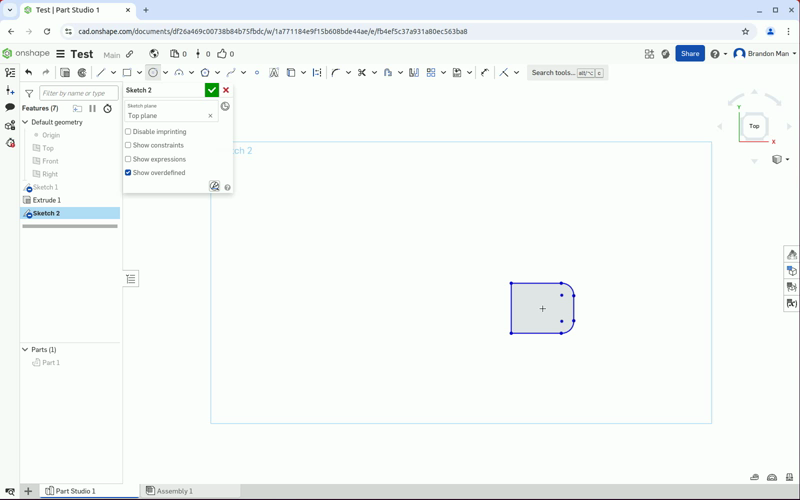
key_up(shift)
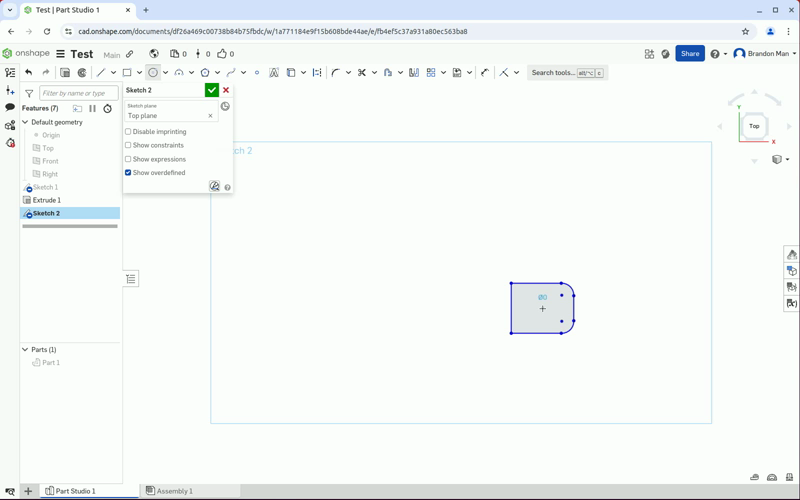
mouse_move(553, 308)
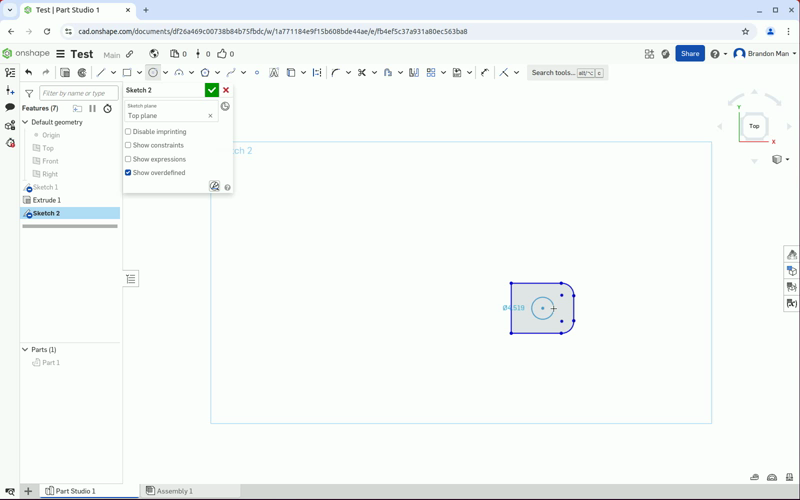
click(553, 308)
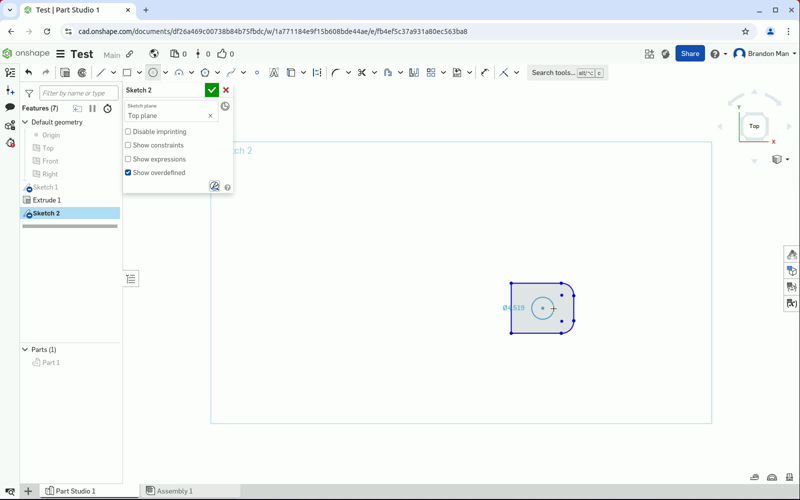
key(esc)
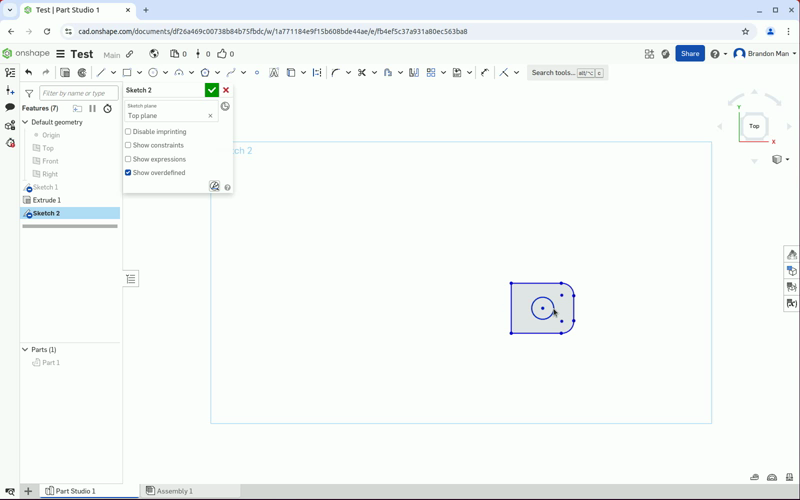
mouse_move(540, 285)
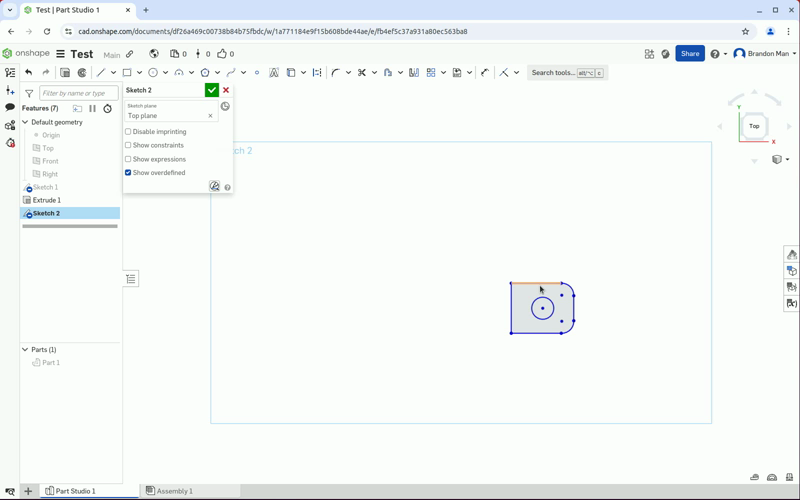
click(540, 285)
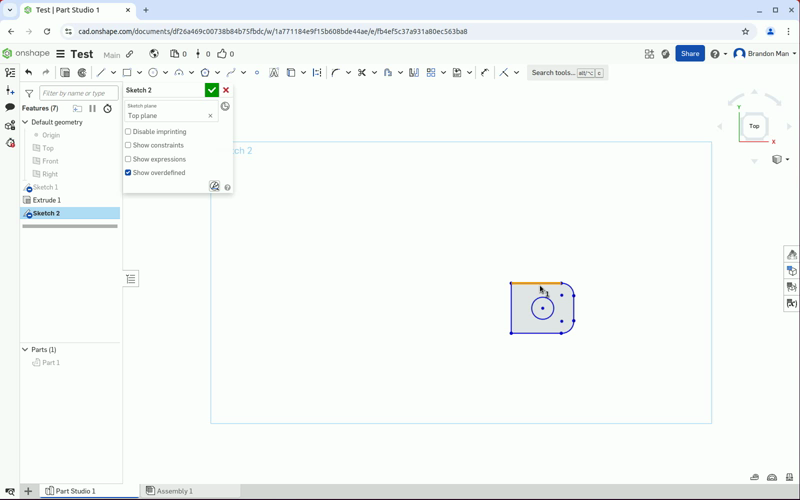
mouse_move(73, 352)
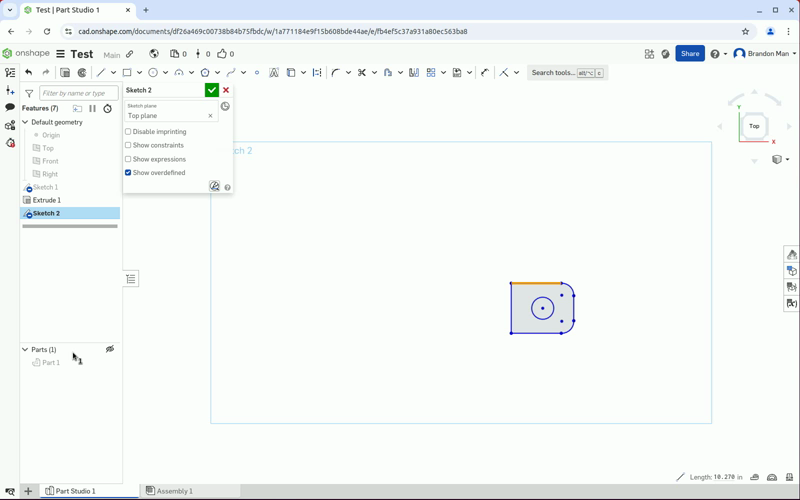
key(shift+y)
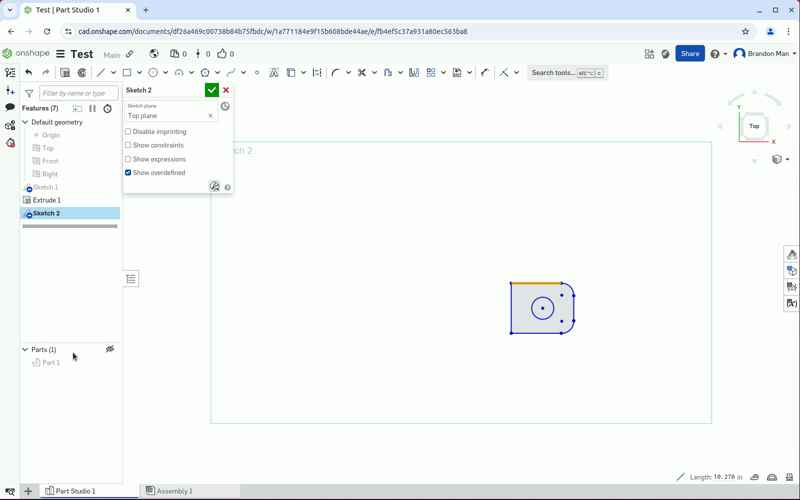
key(shift+e)
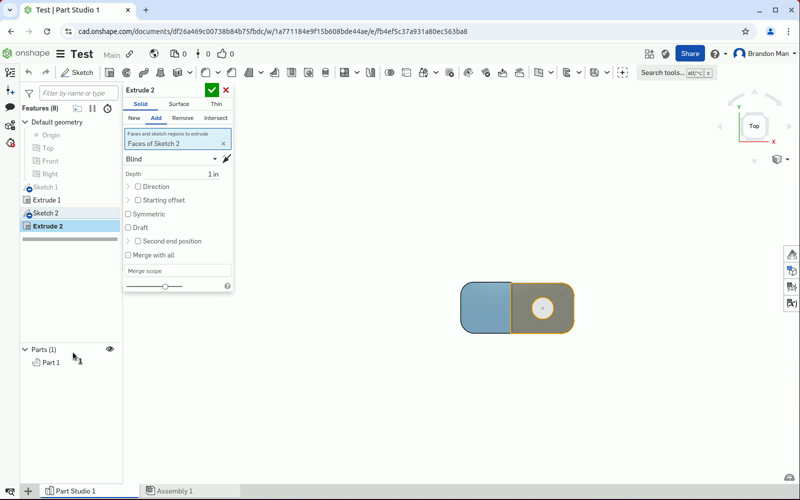
mouse_move(143, 106)
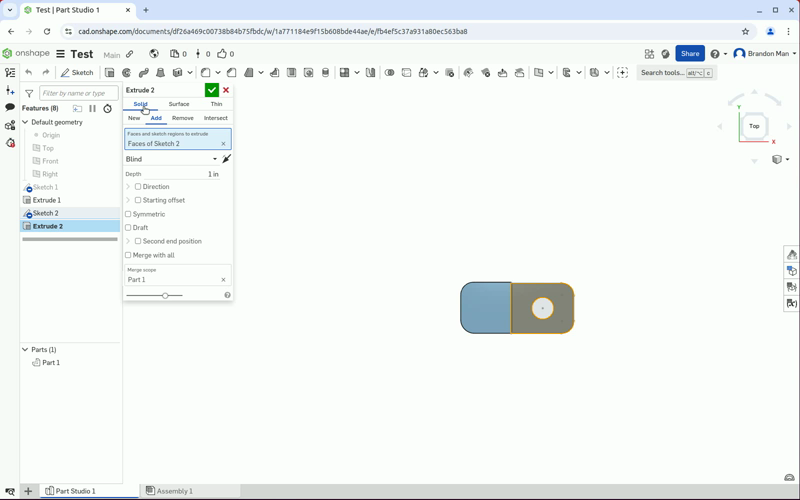
click(143, 106)
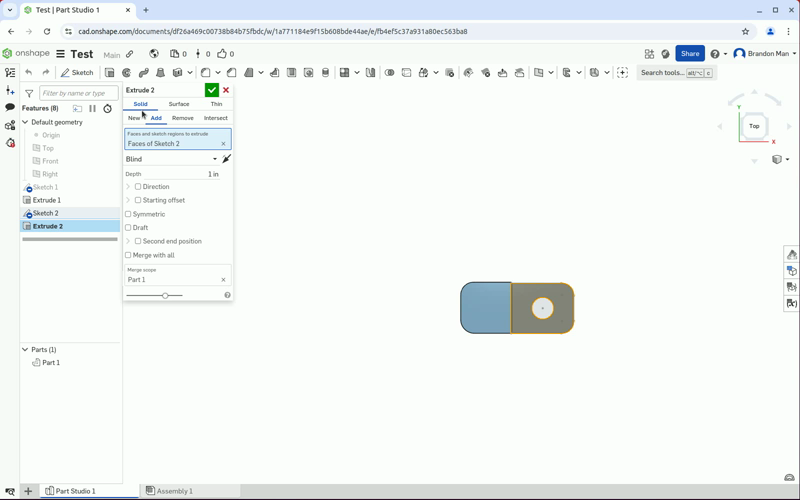
mouse_move(137, 120)
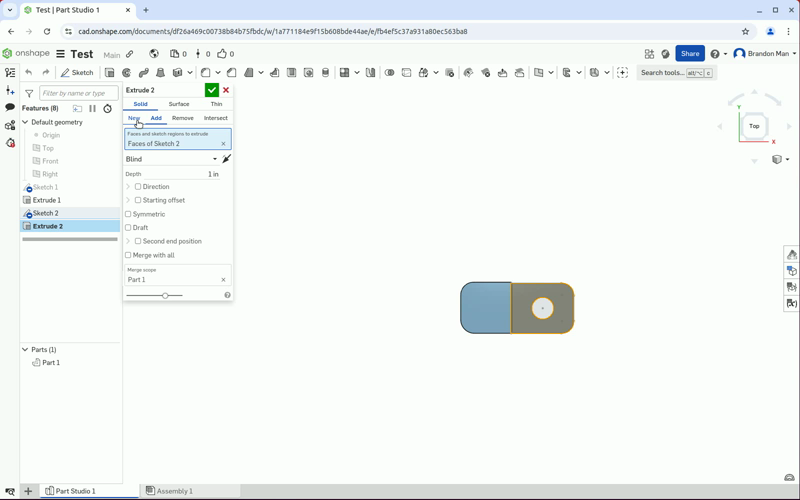
click(137, 120)
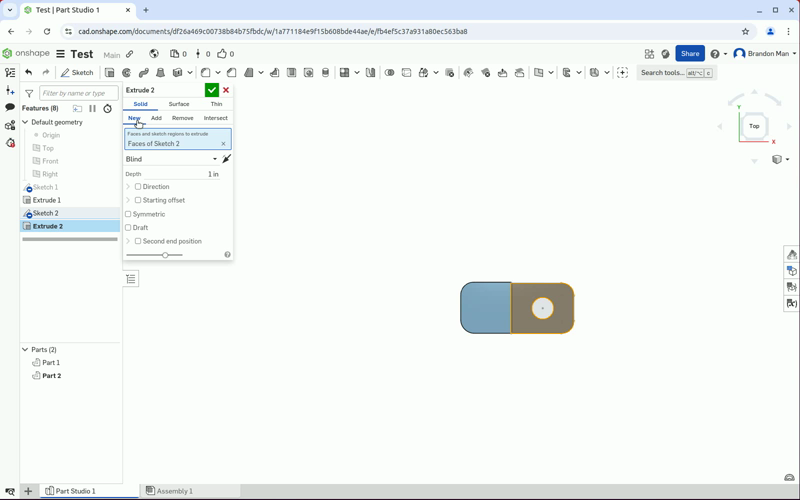
key(tab, 4)
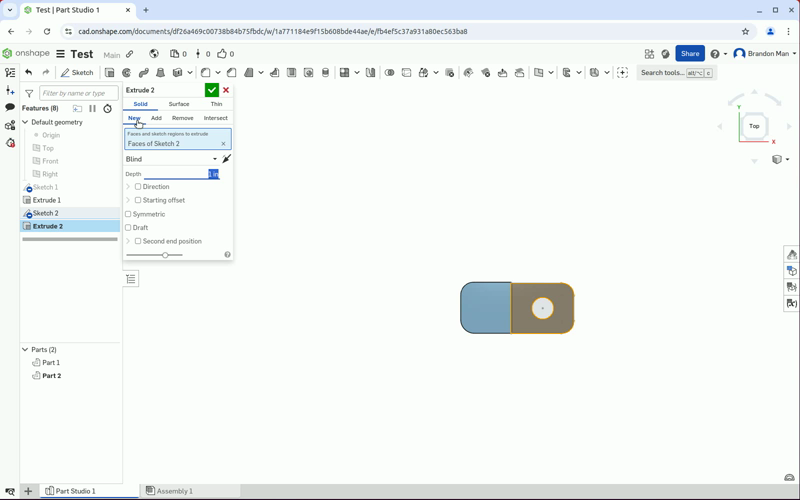
text(1.204)
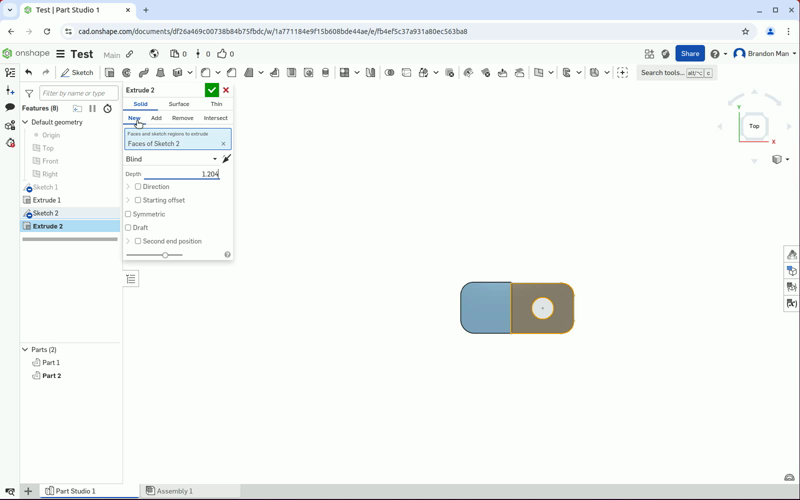
key(enter)
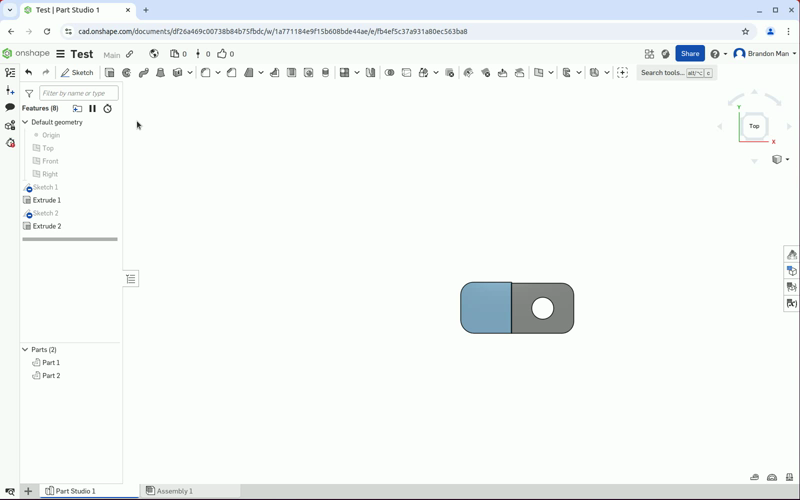
key(shift+h)
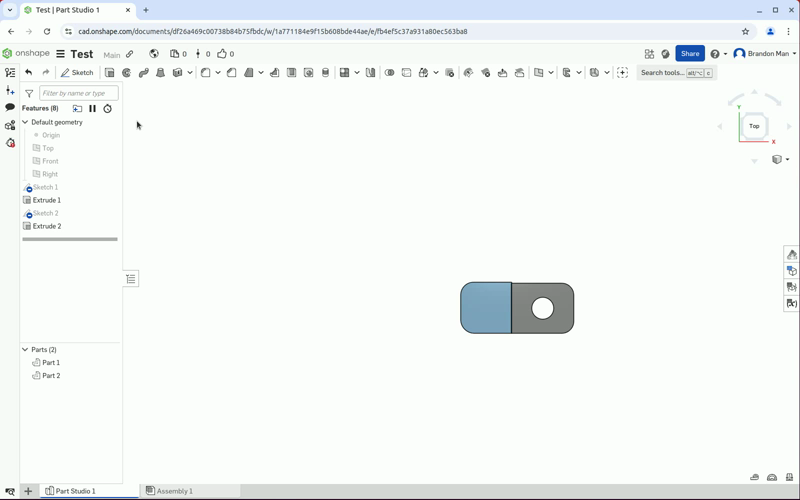
key(shift+h)
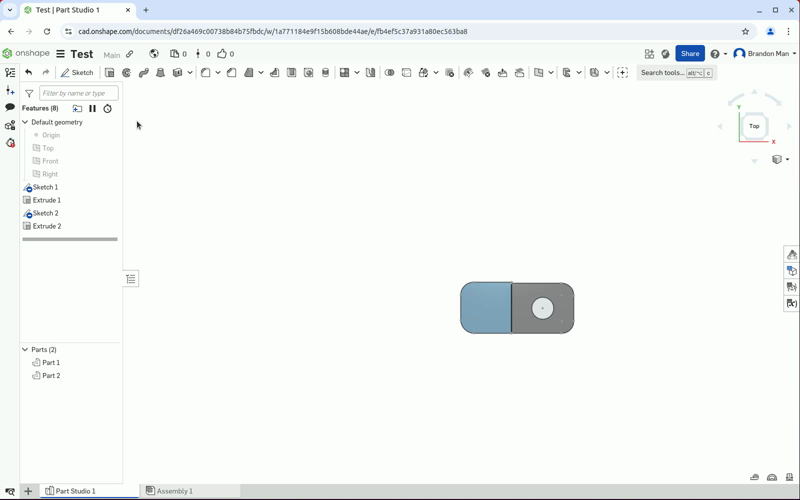
key(shift+7)
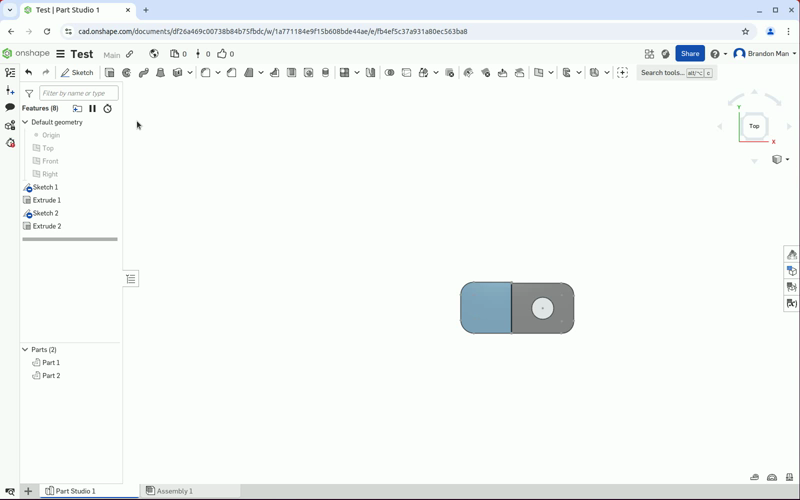
key(up, 3)
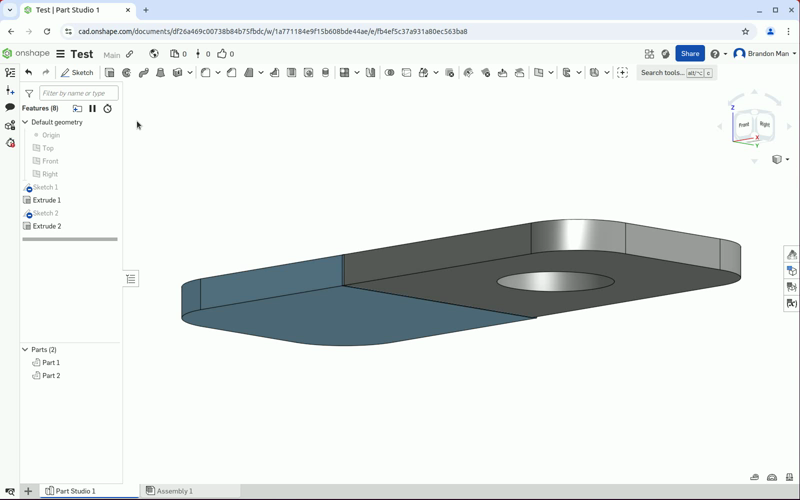
key(left, 3)
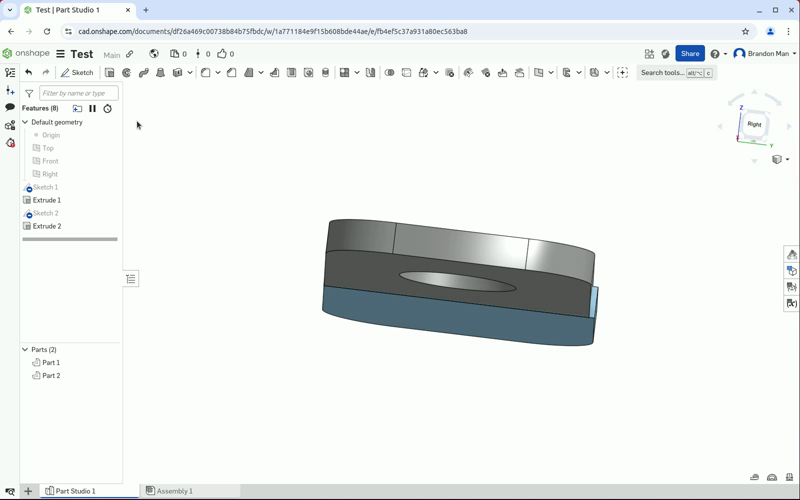
key(right, 3)
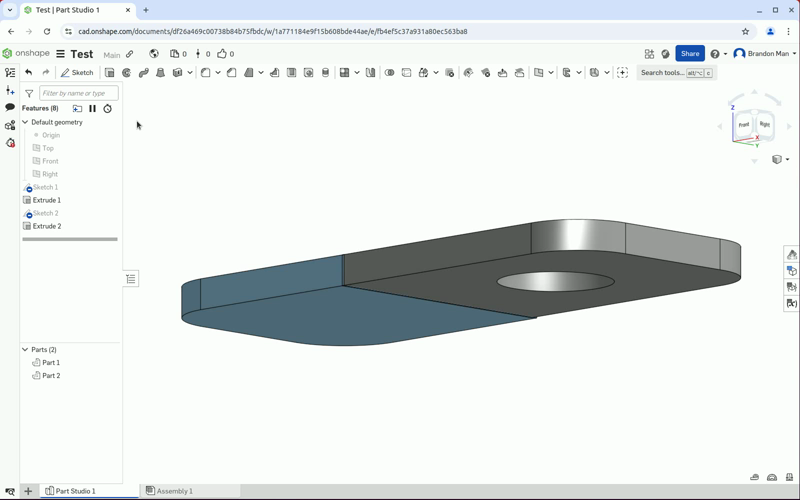
key(down, 3)
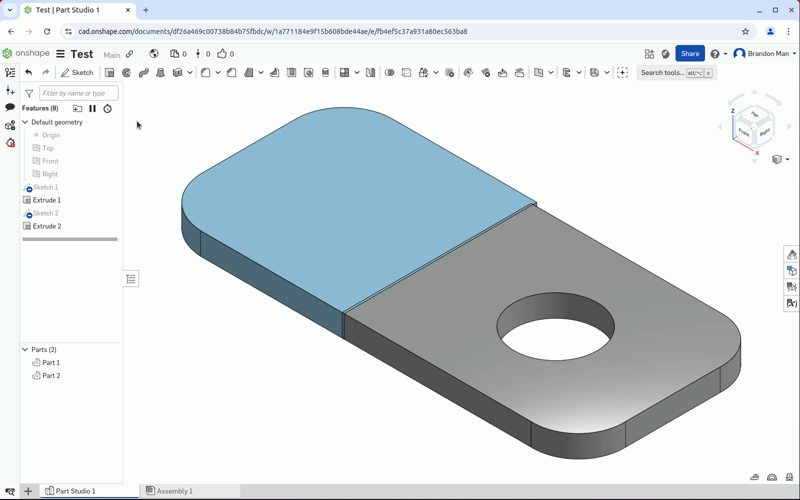
mouse_move(73, 189)
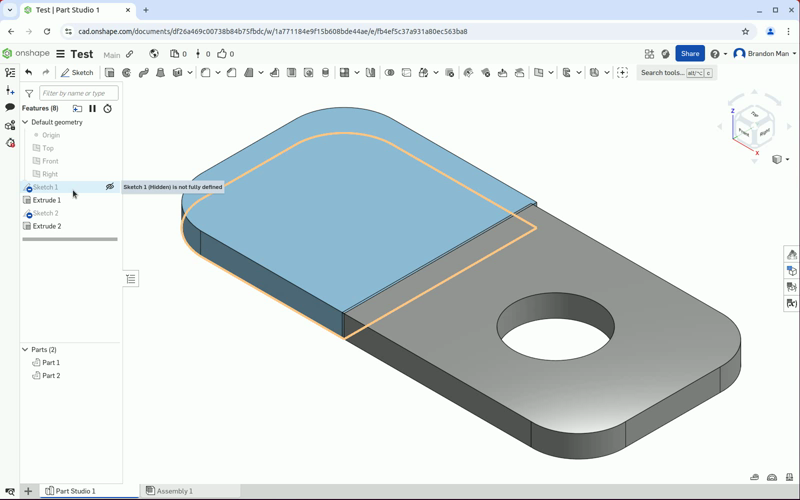
click(73, 189)